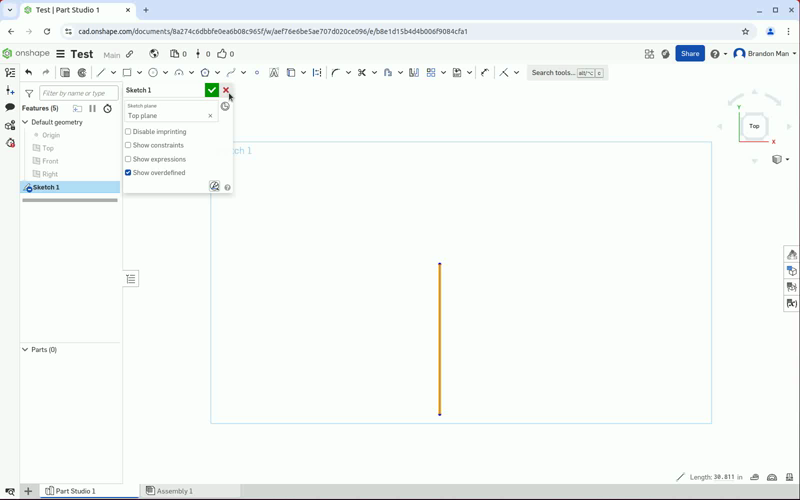
key(shift+h)
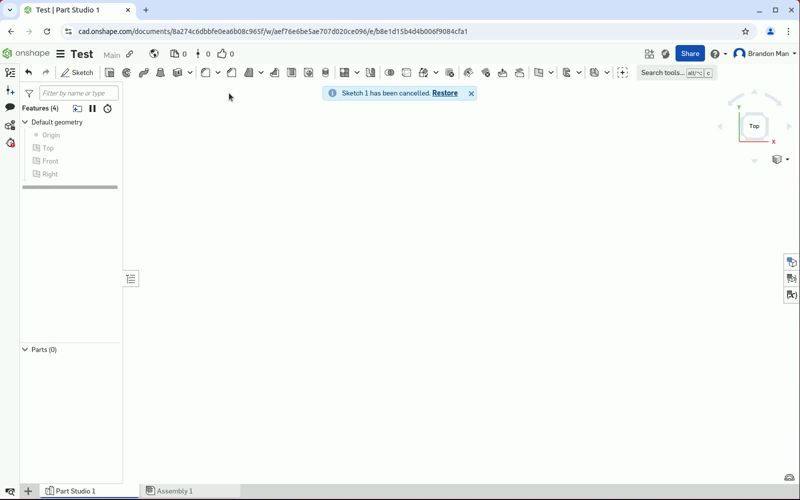
mouse_move(73, 352)
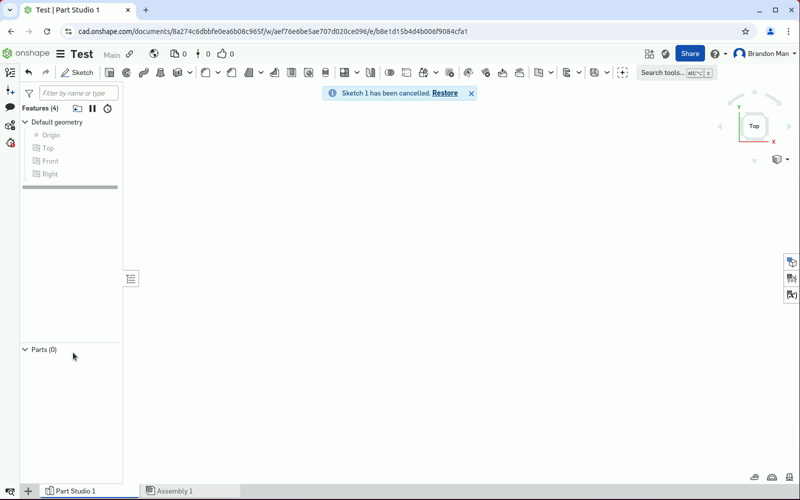
key(y)
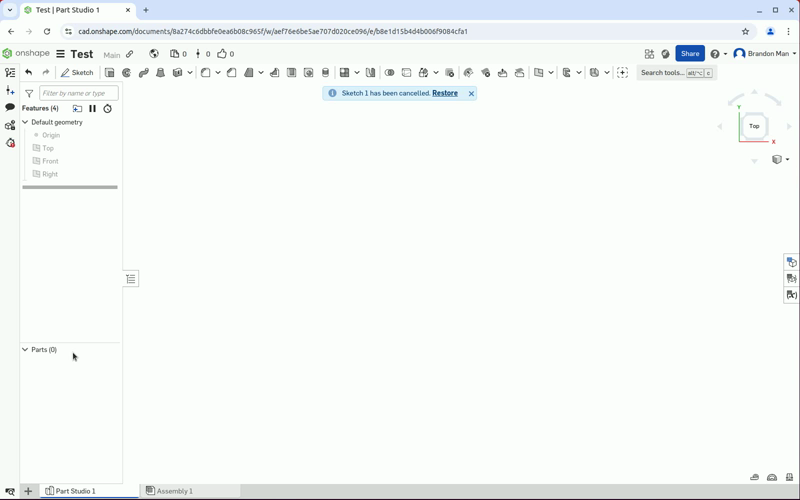
key(shift+p)
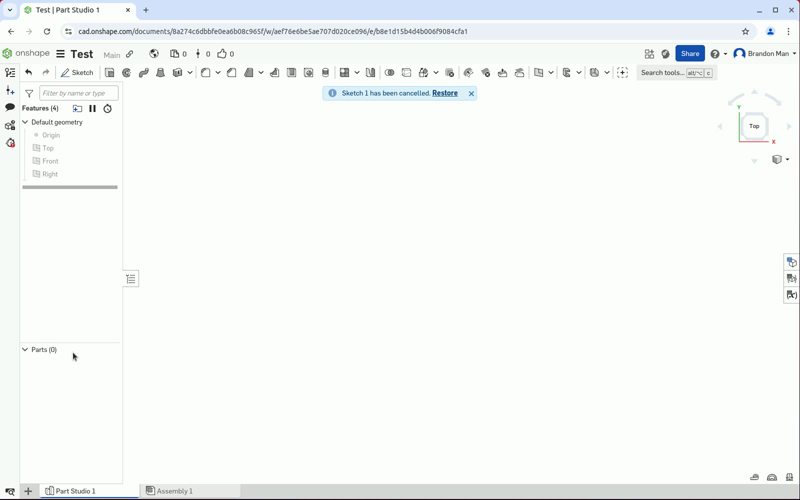
key(space)
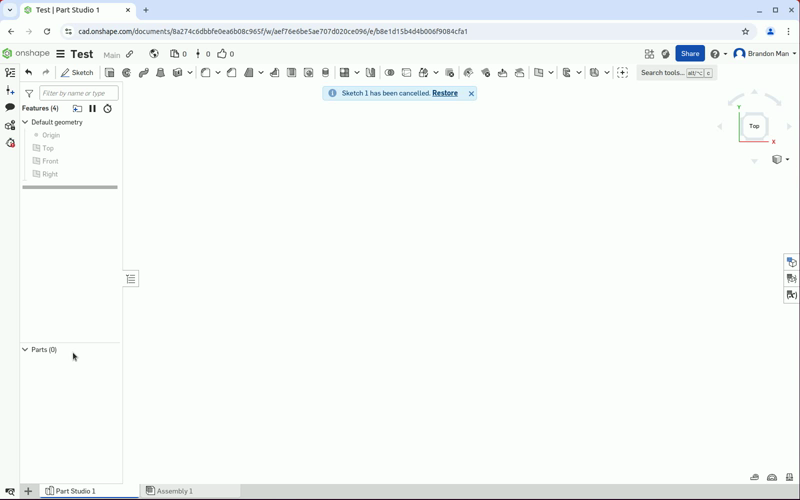
key_down(shift)
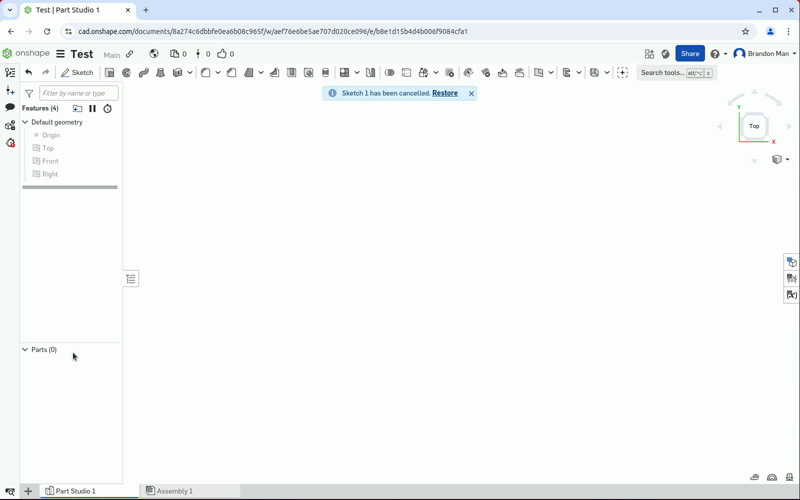
key(up)
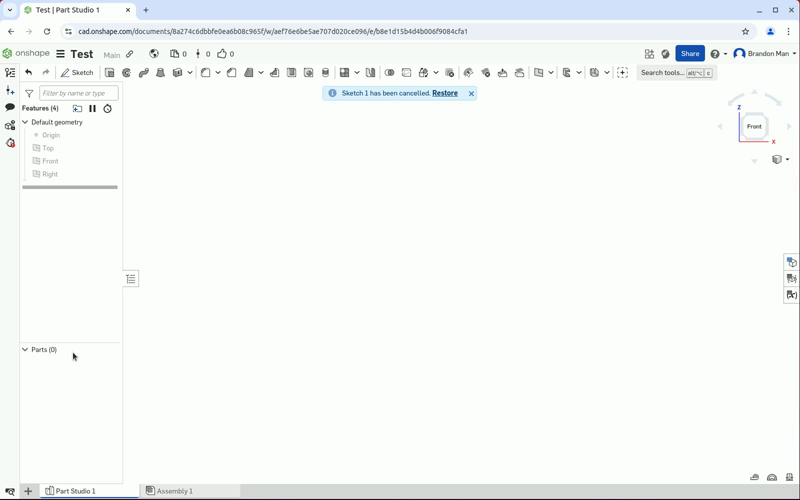
key_up(shift)
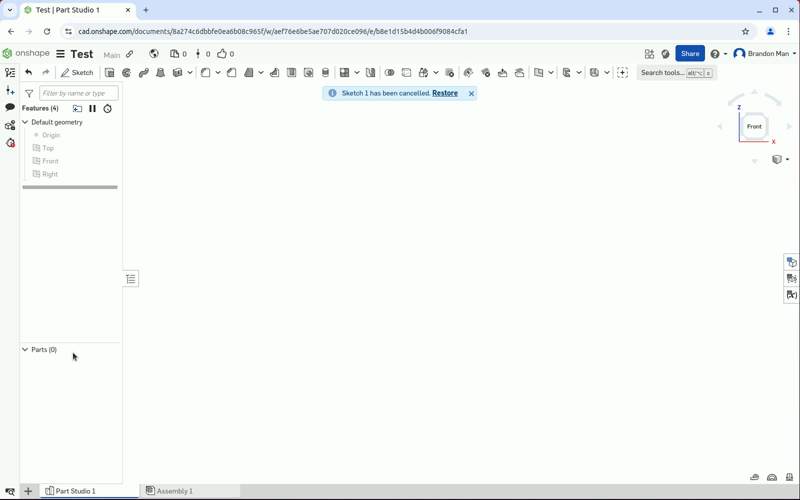
mouse_move(73, 352)
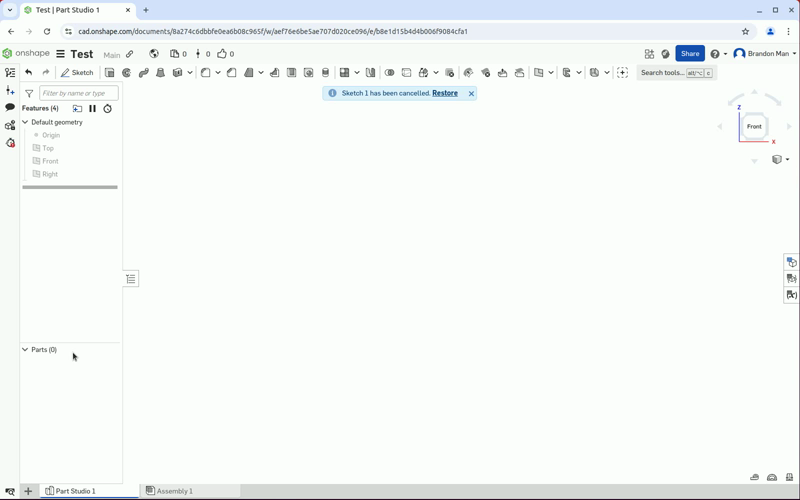
key(shift+y)
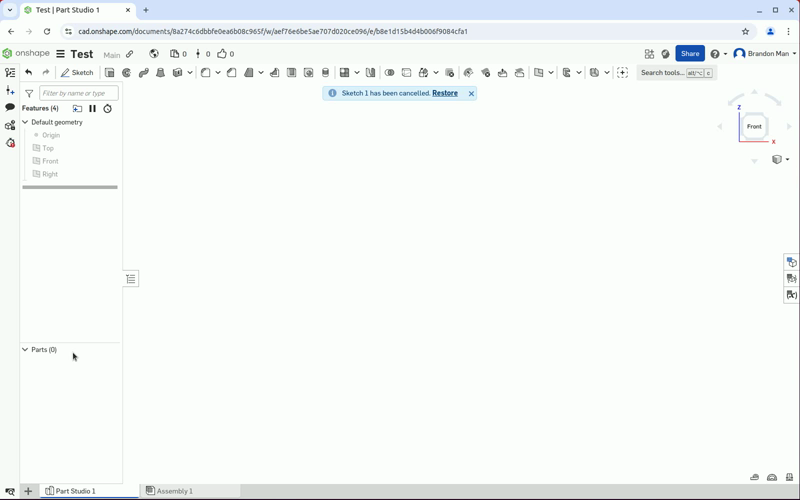
key(shift+s)
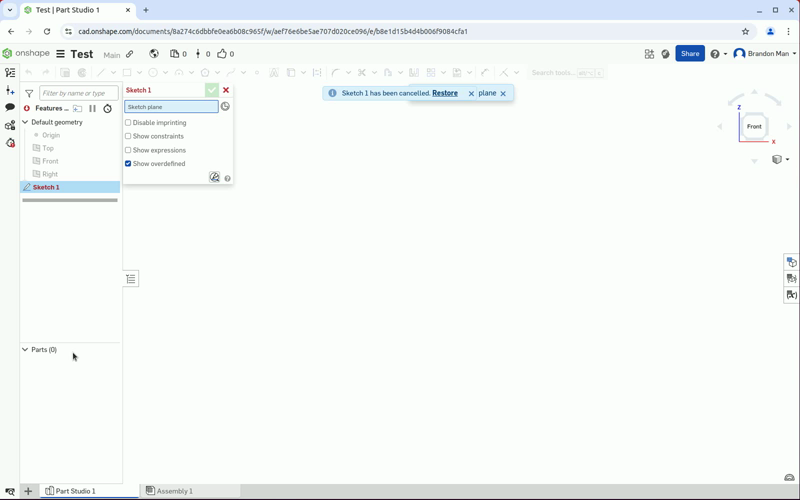
mouse_move(73, 163)
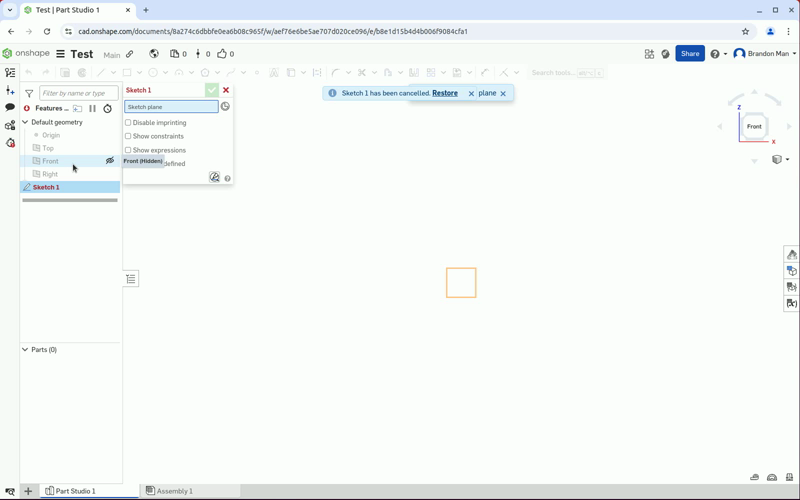
click(73, 163)
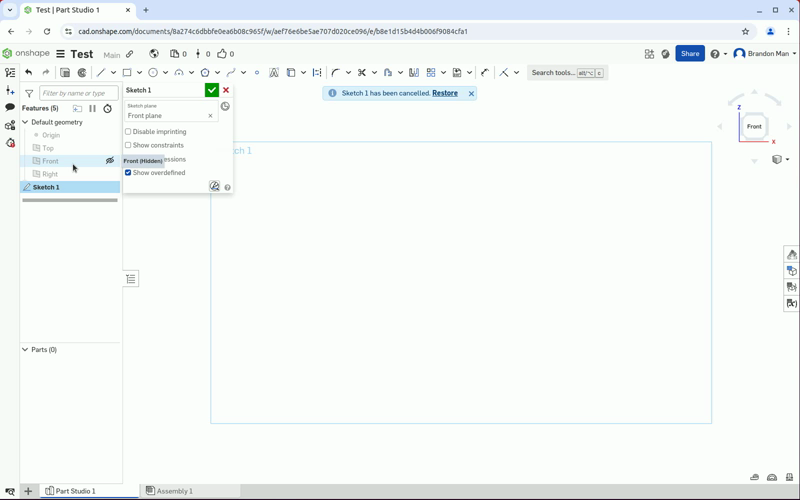
mouse_move(73, 352)
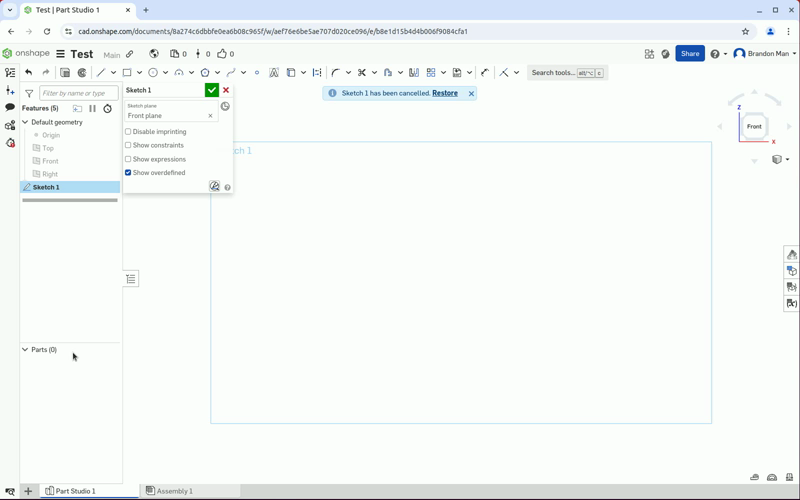
key(y)
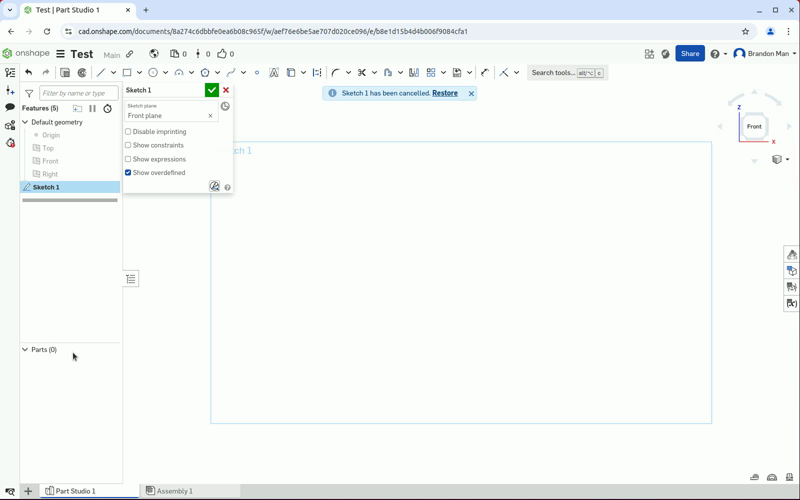
key(l)
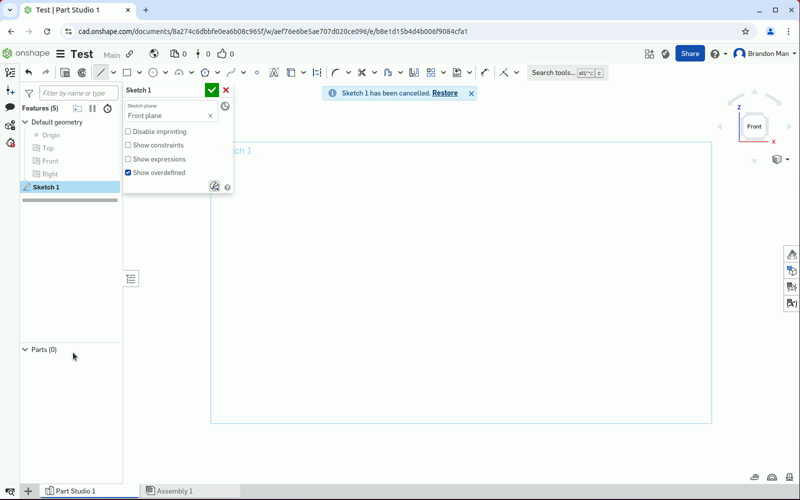
key_down(shift)
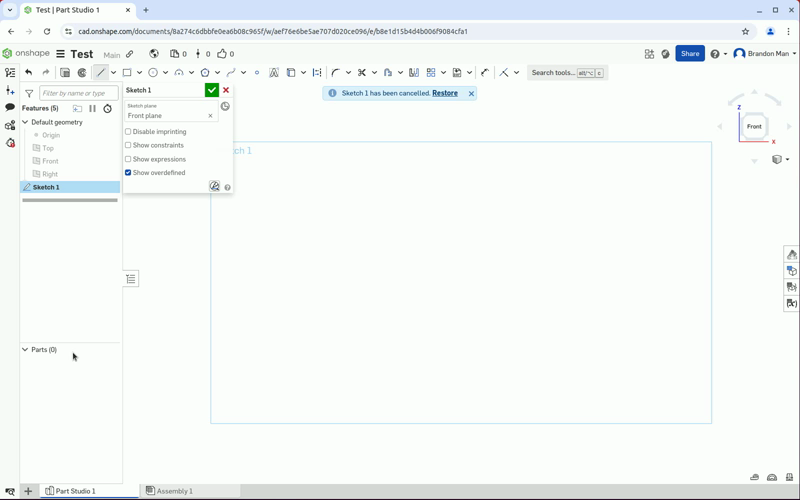
mouse_move(417, 375)
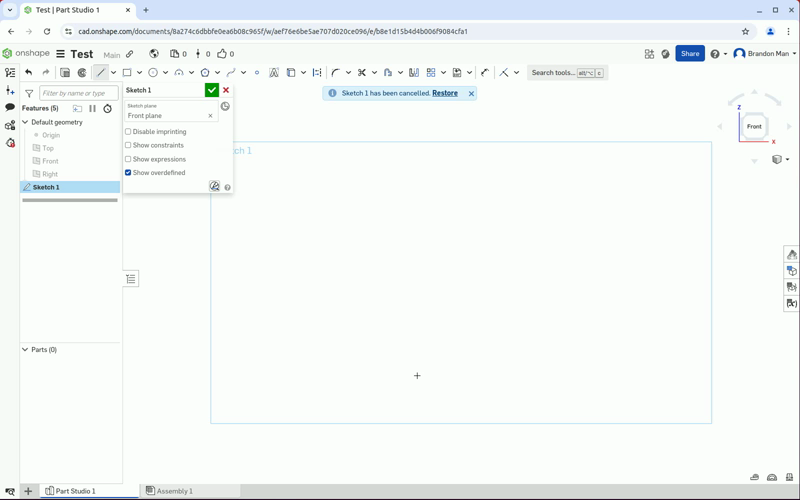
click(417, 375)
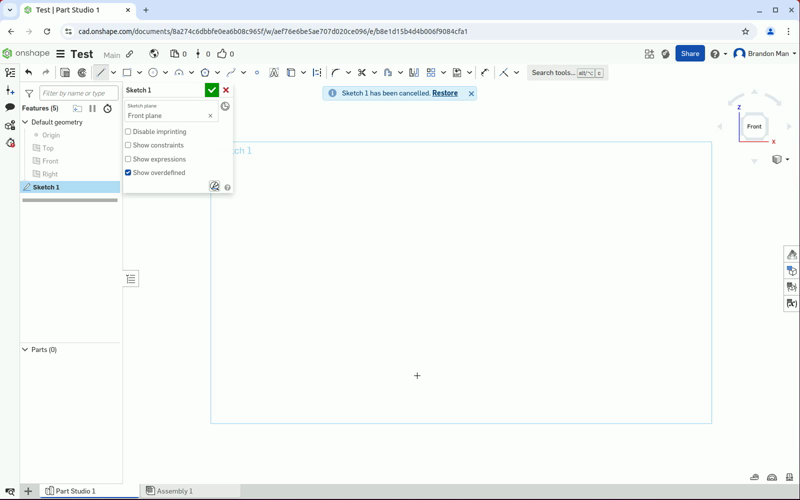
key_up(shift)
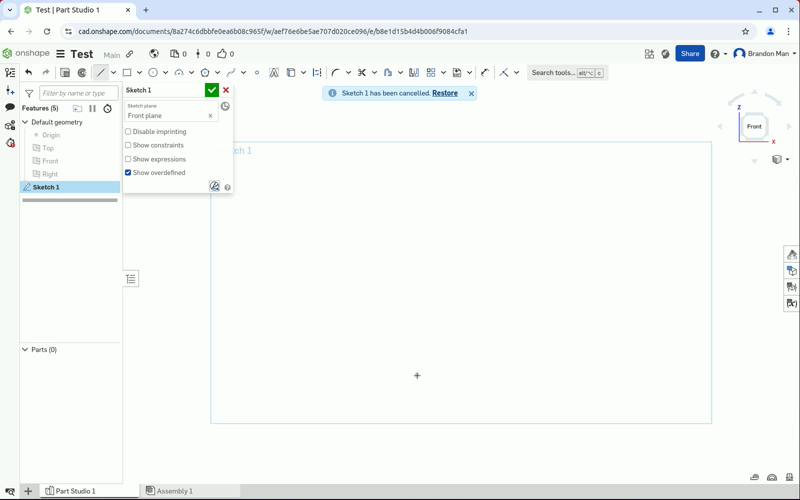
key_down(shift)
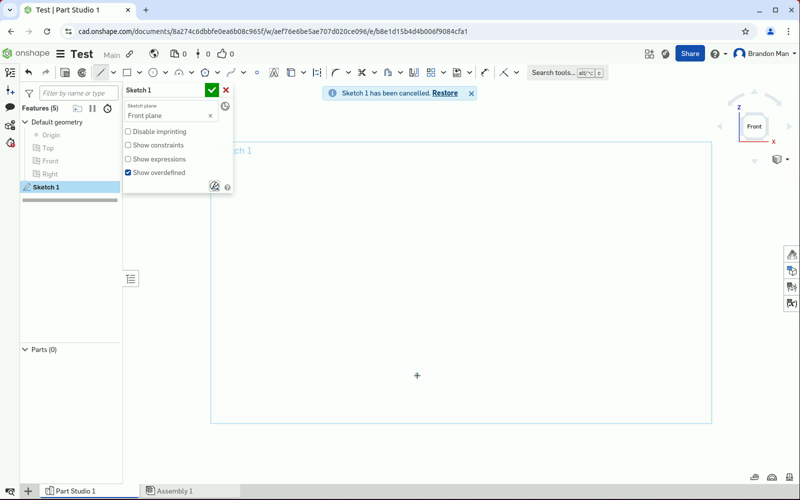
mouse_move(503, 375)
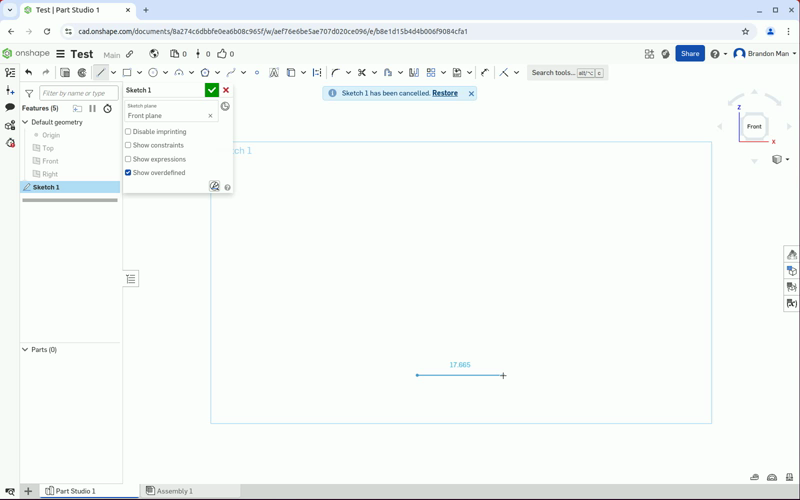
click(503, 375)
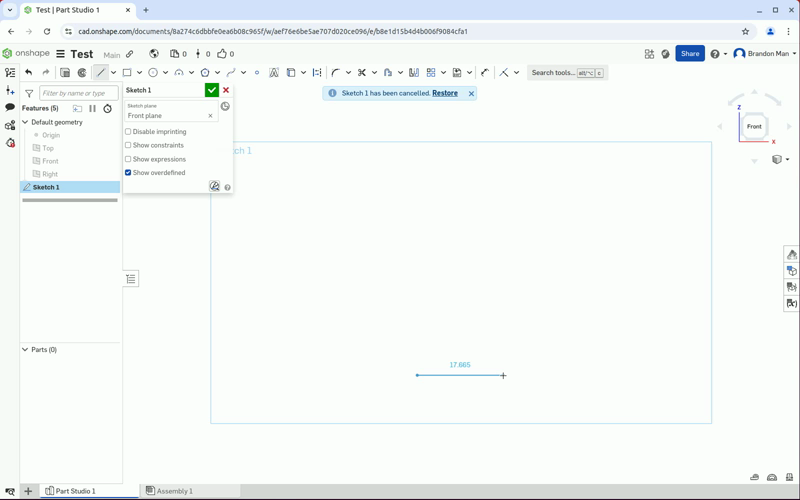
key_up(shift)
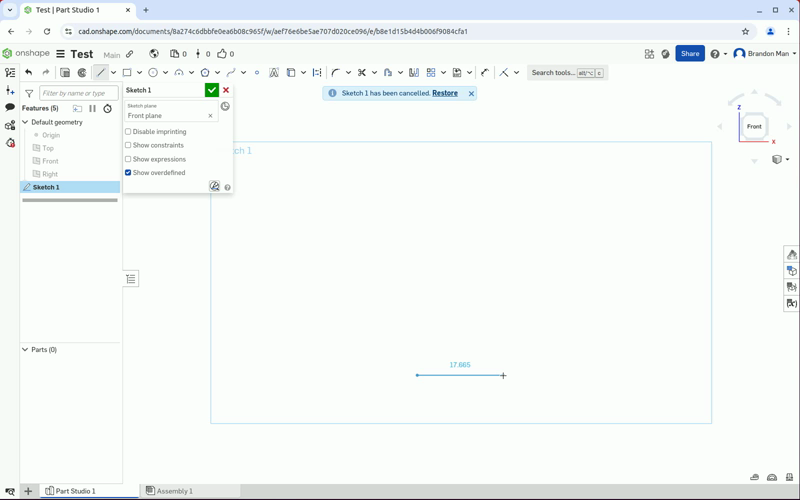
key_down(shift)
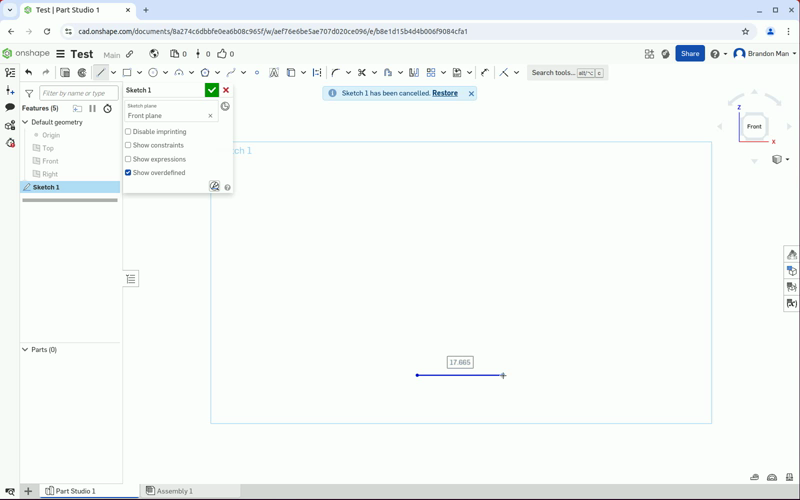
mouse_move(503, 189)
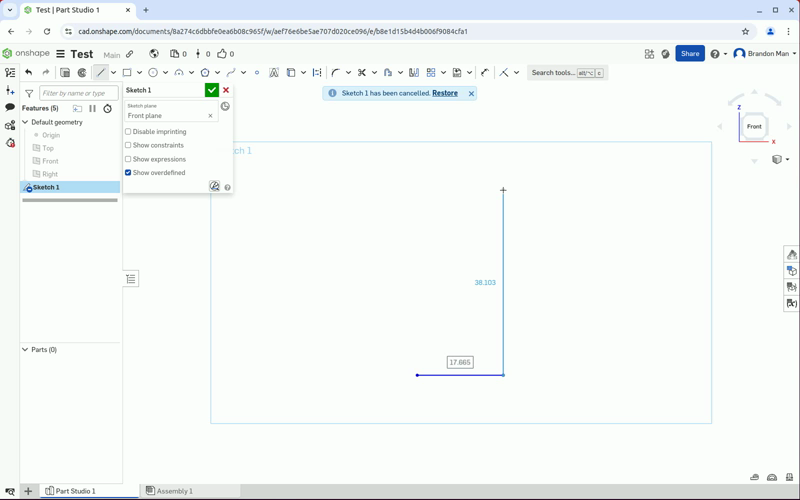
click(503, 189)
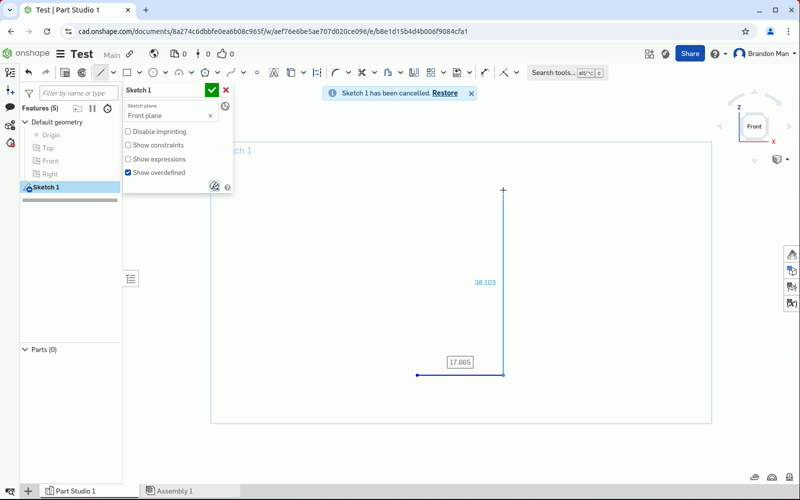
key_up(shift)
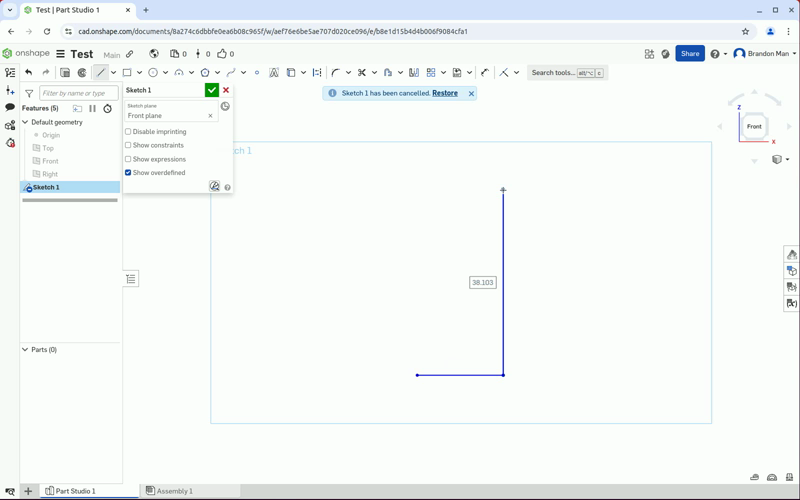
key_down(shift)
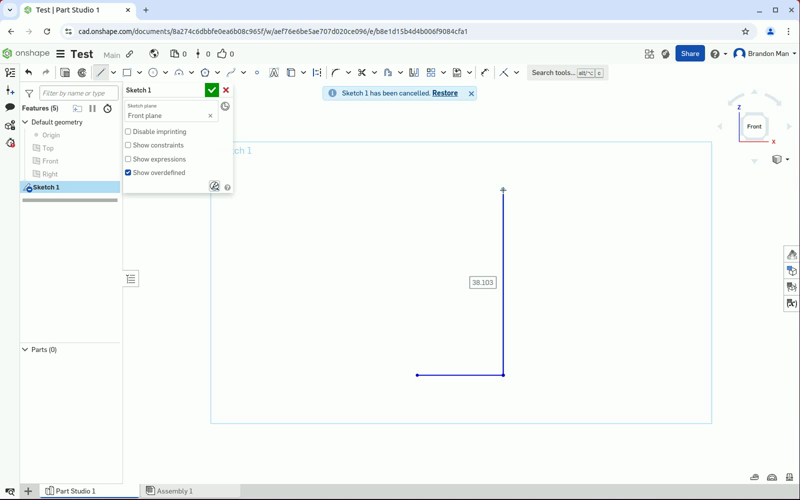
mouse_move(417, 189)
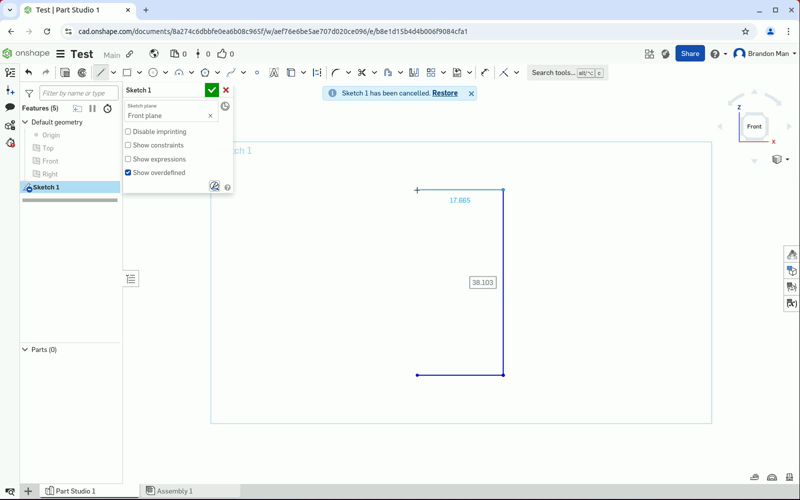
click(417, 189)
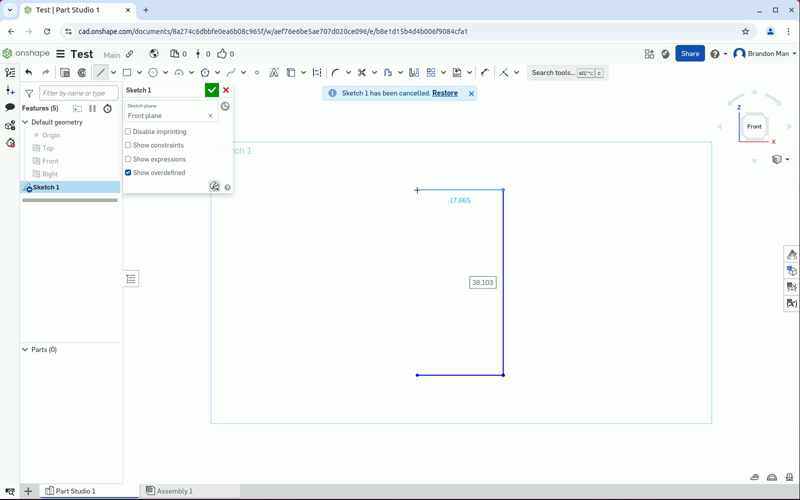
key_up(shift)
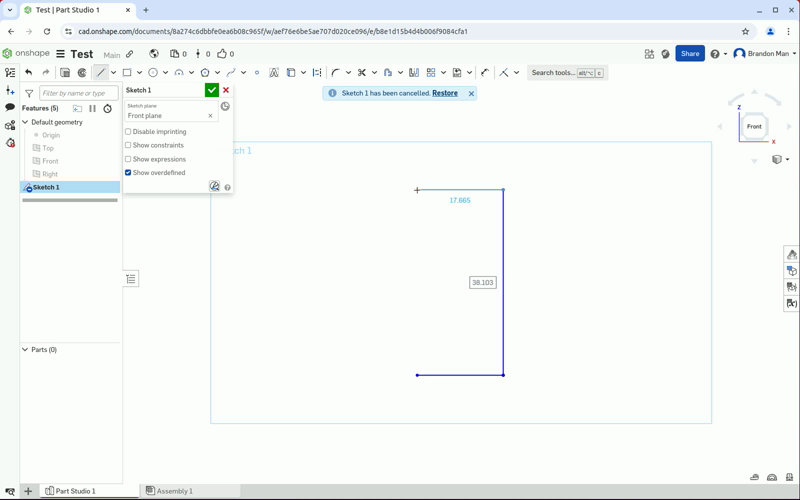
key_down(shift)
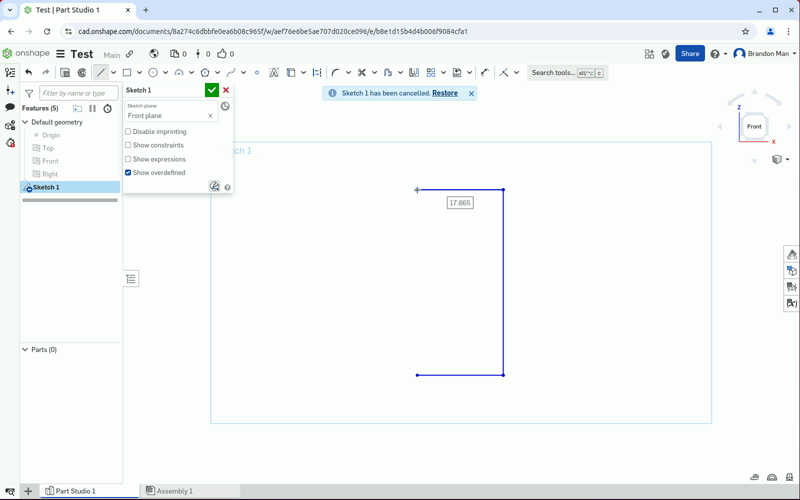
mouse_move(417, 375)
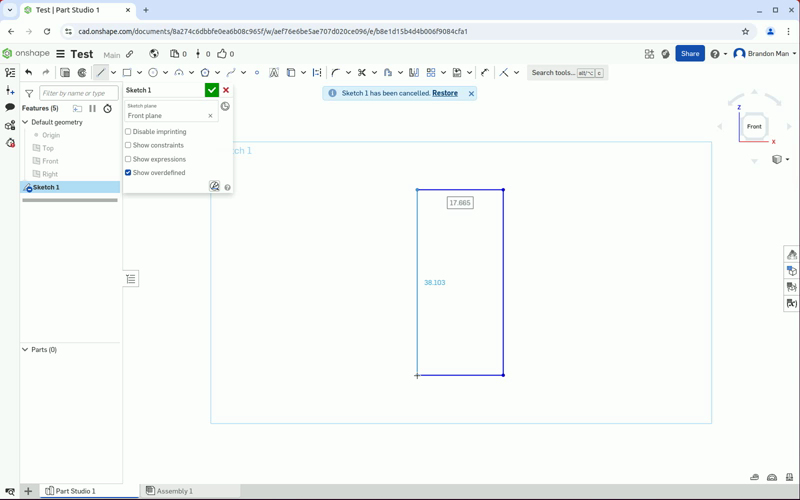
key_up(shift)
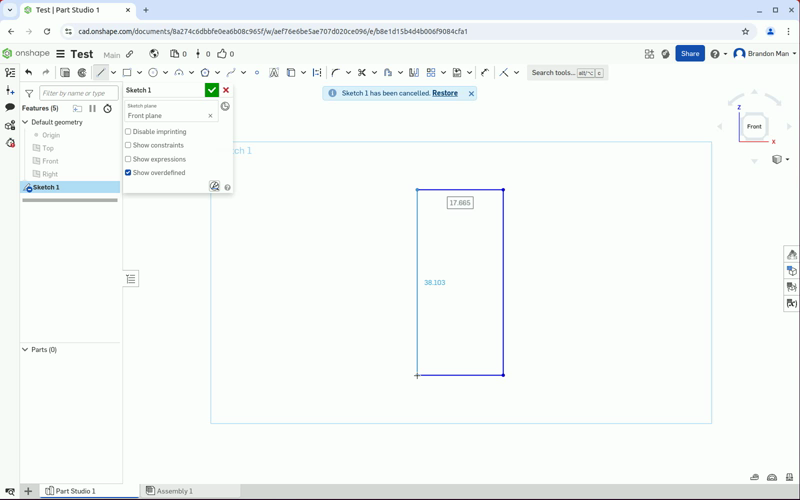
click(417, 375)
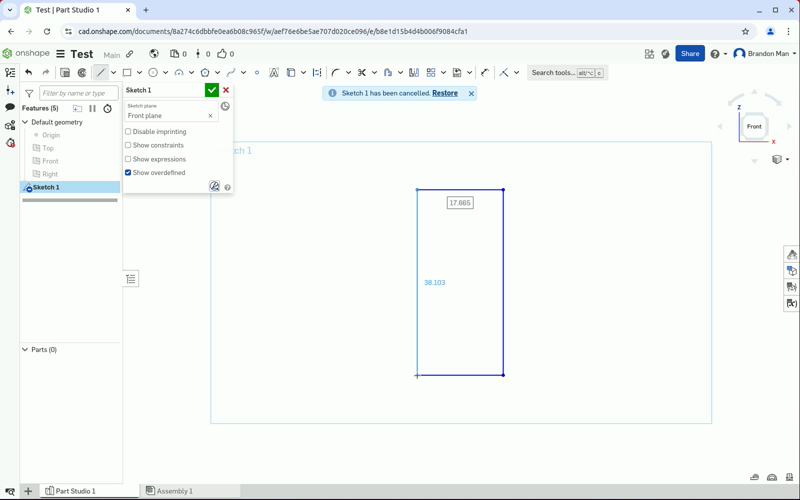
key(esc)
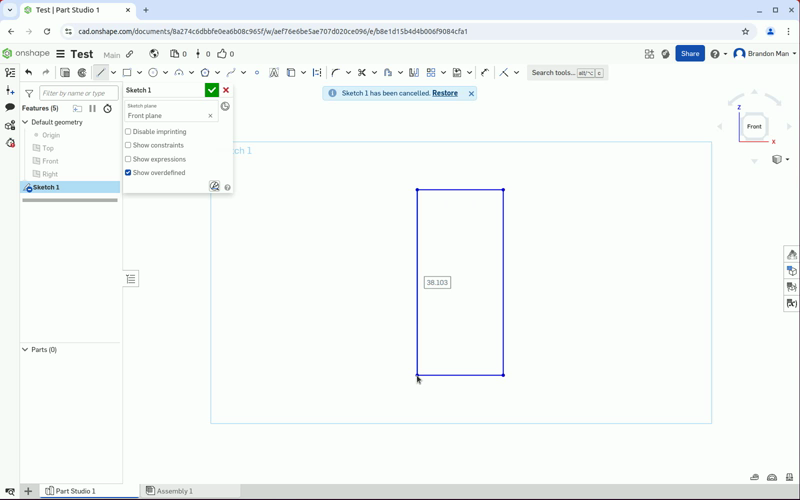
mouse_move(452, 213)
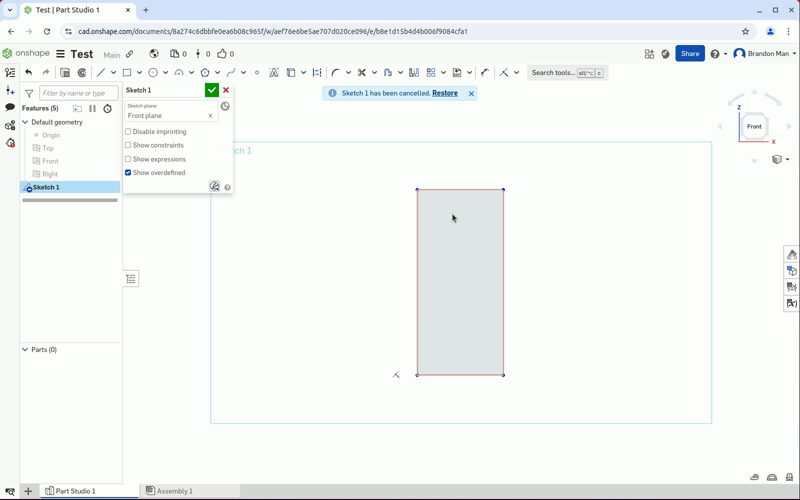
click(452, 213)
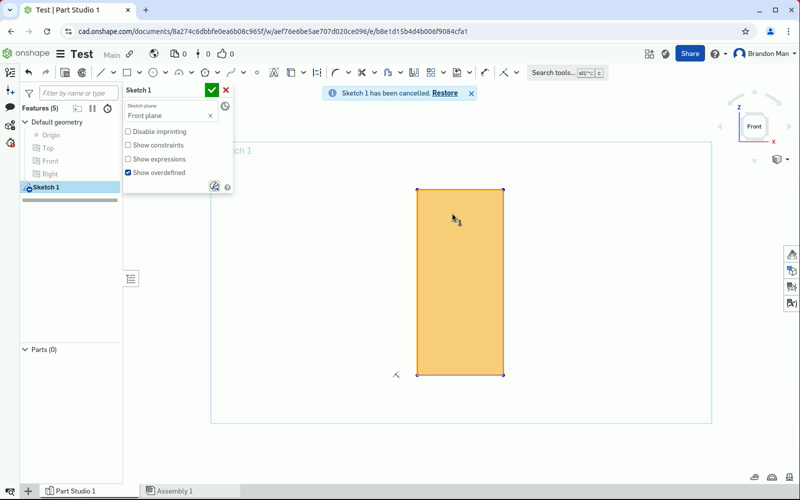
mouse_move(73, 352)
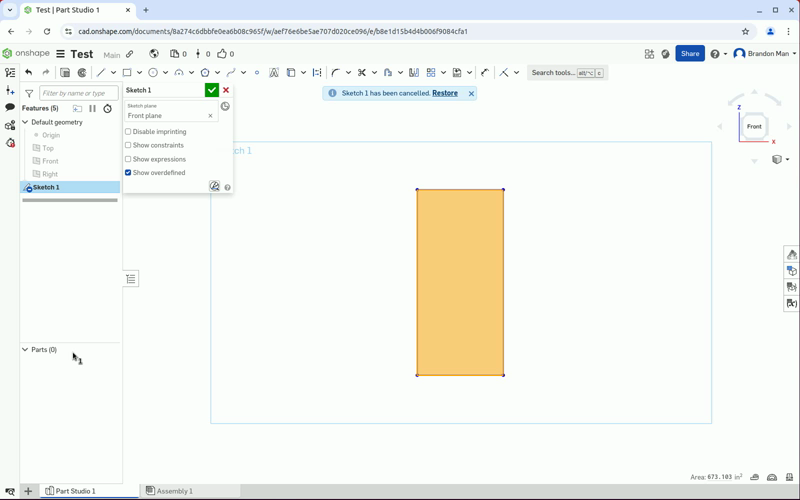
key(shift+y)
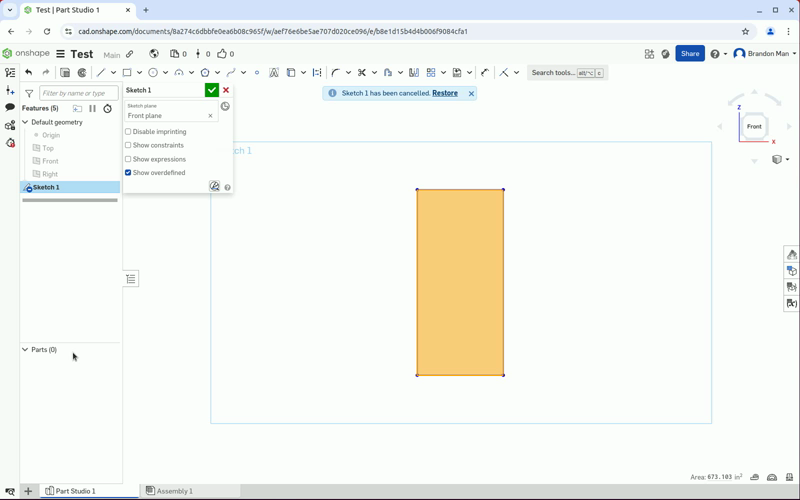
key(shift+e)
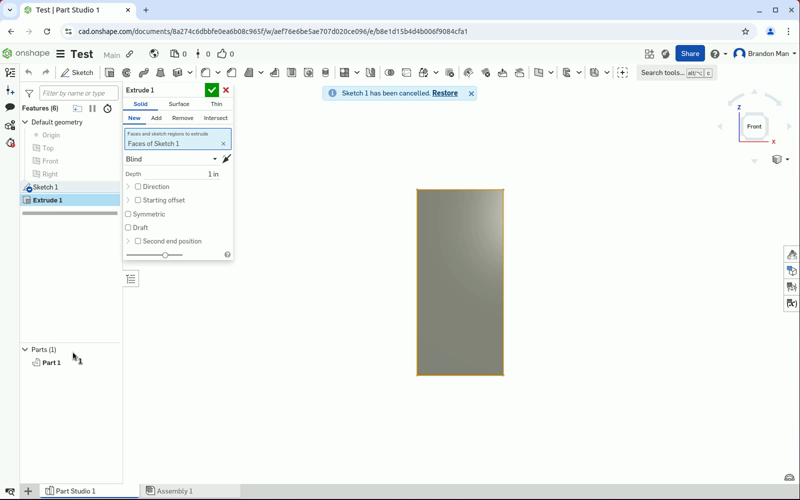
mouse_move(143, 106)
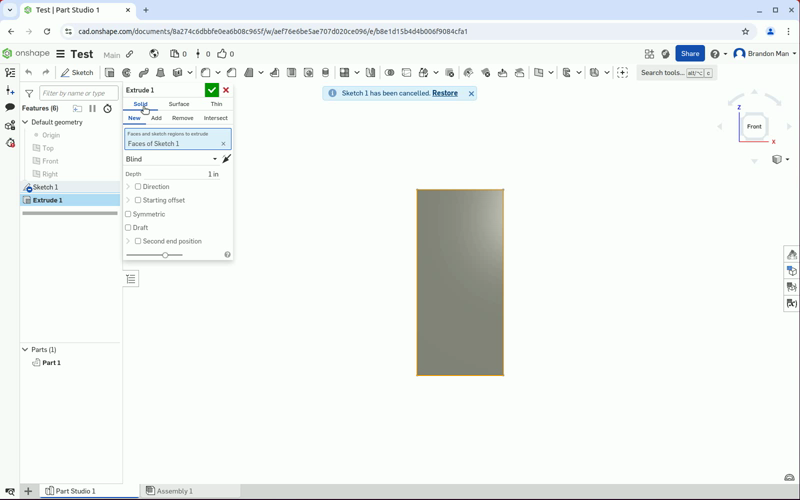
click(143, 106)
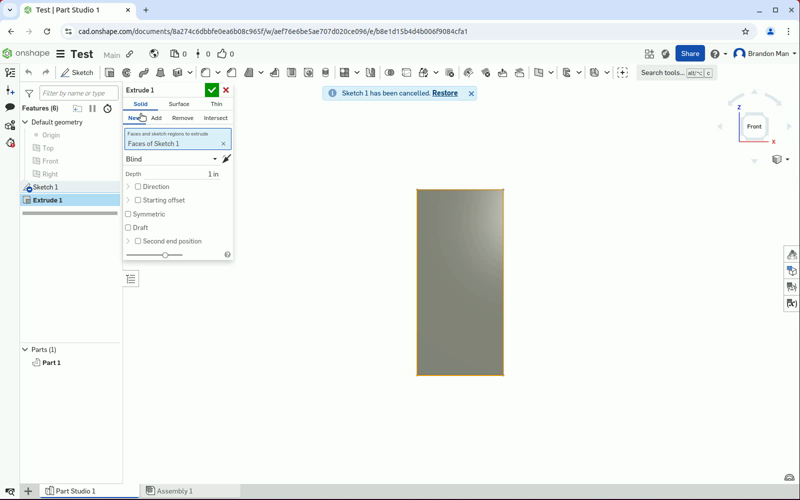
mouse_move(137, 120)
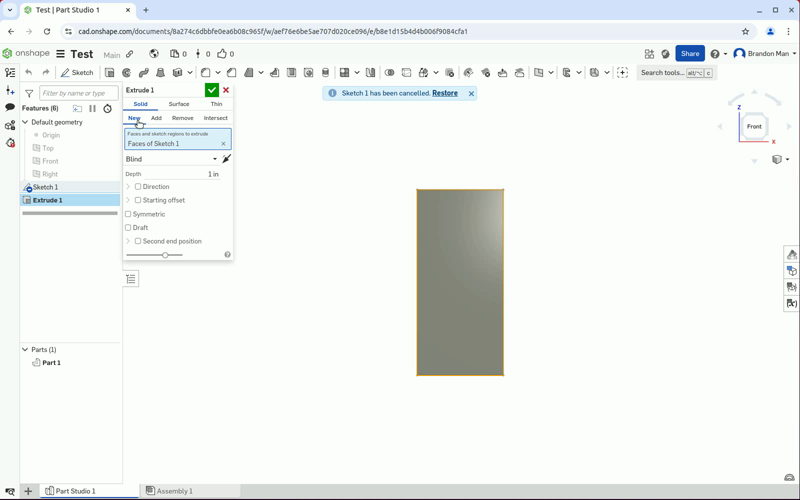
click(137, 120)
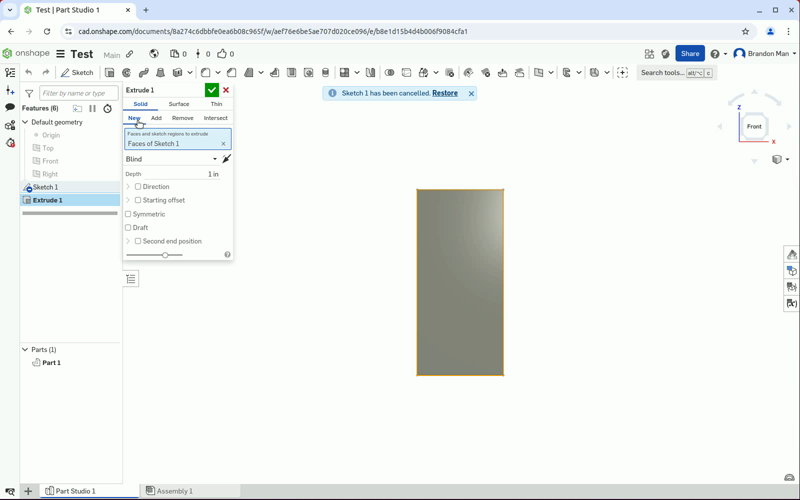
key(tab, 4)
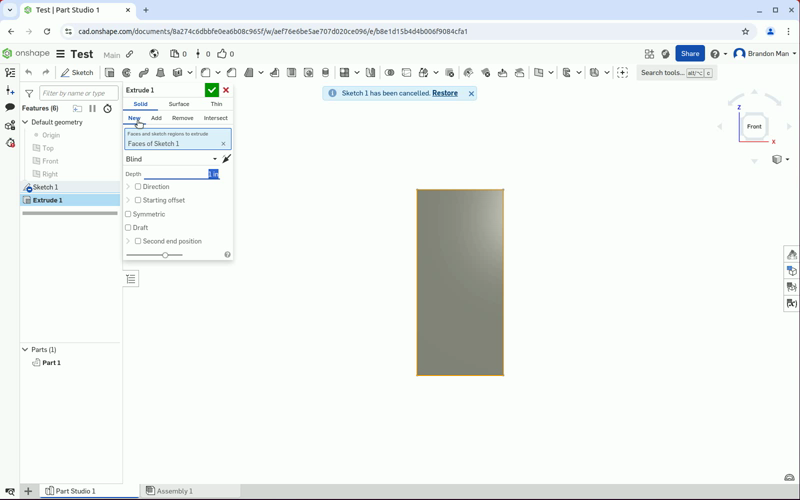
text(0.722)
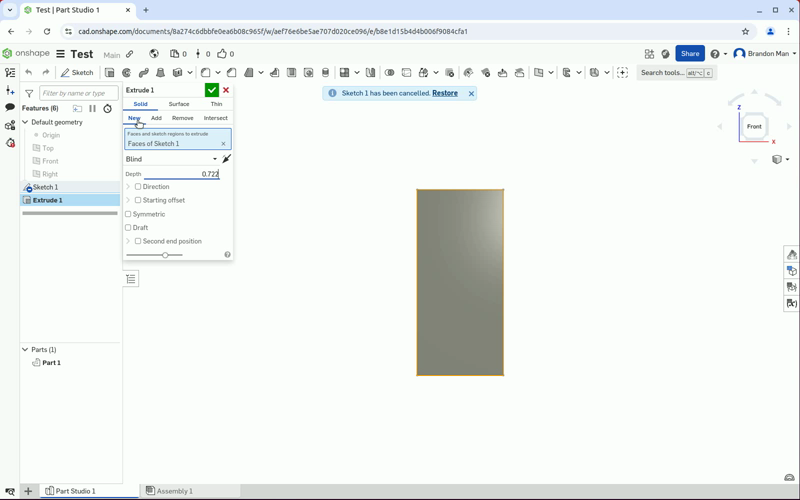
key(enter)
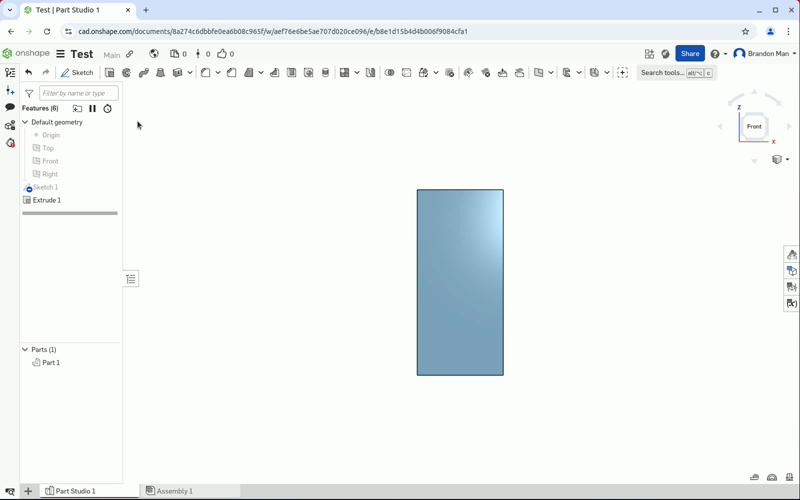
key(shift+h)
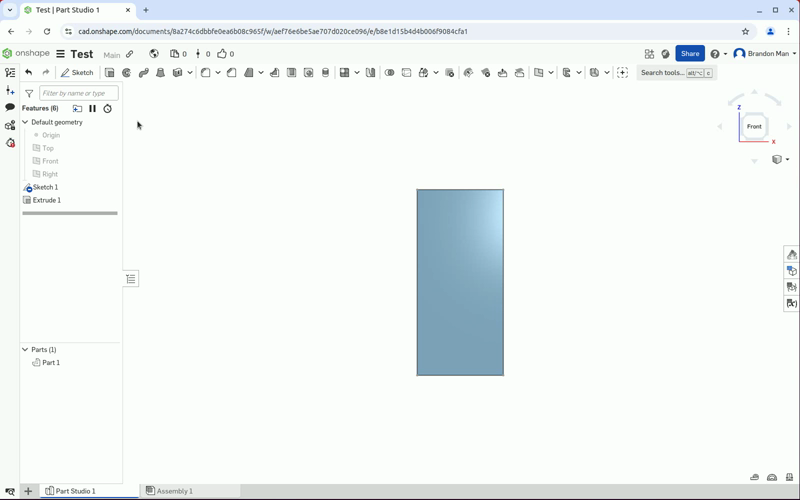
key(shift+h)
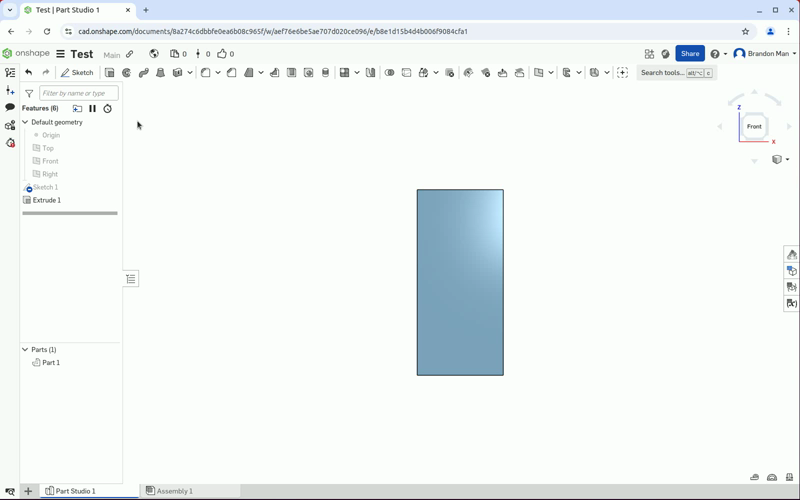
mouse_move(73, 189)
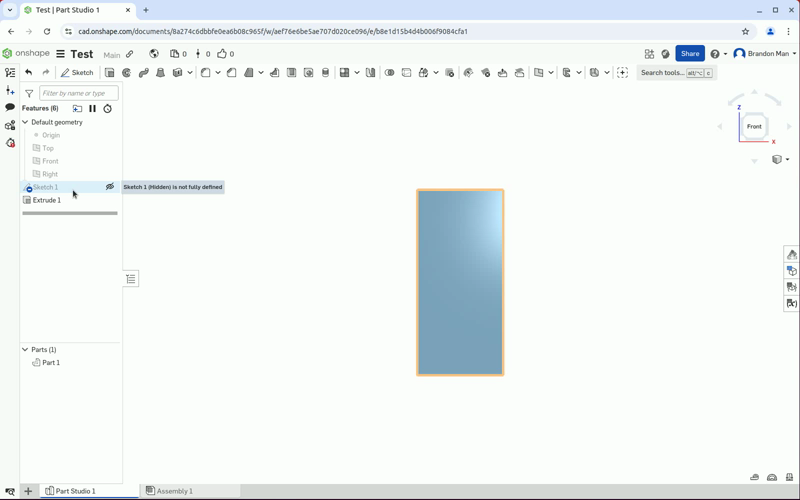
click(73, 189)
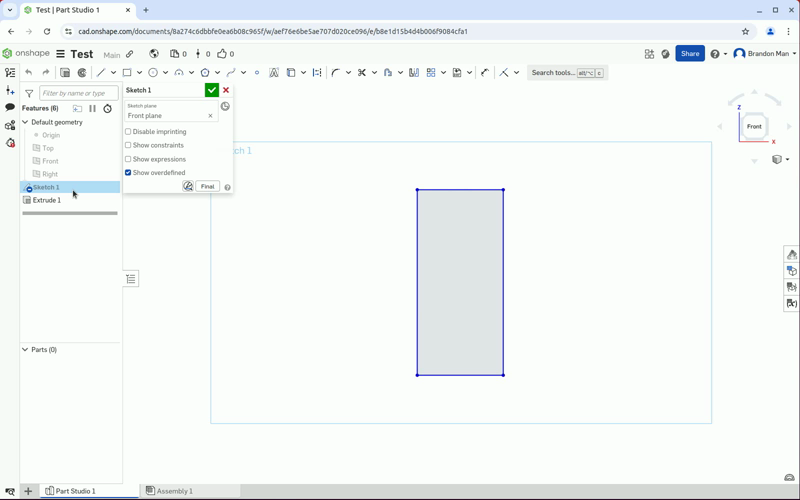
mouse_move(229, 92)
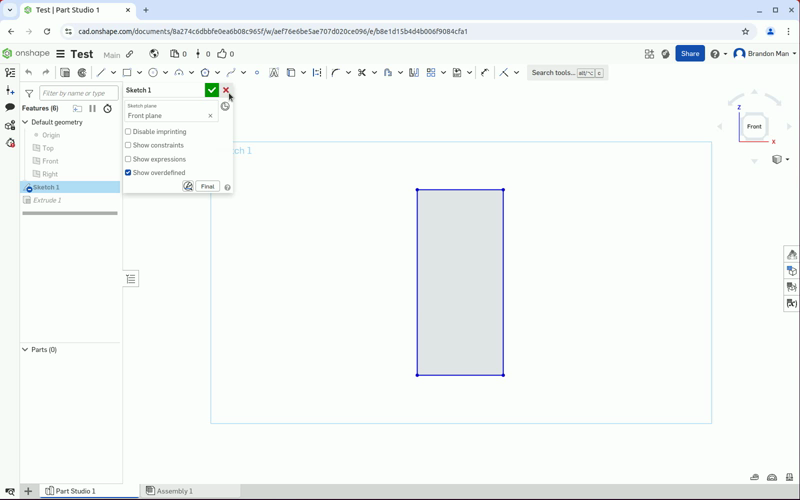
click(229, 92)
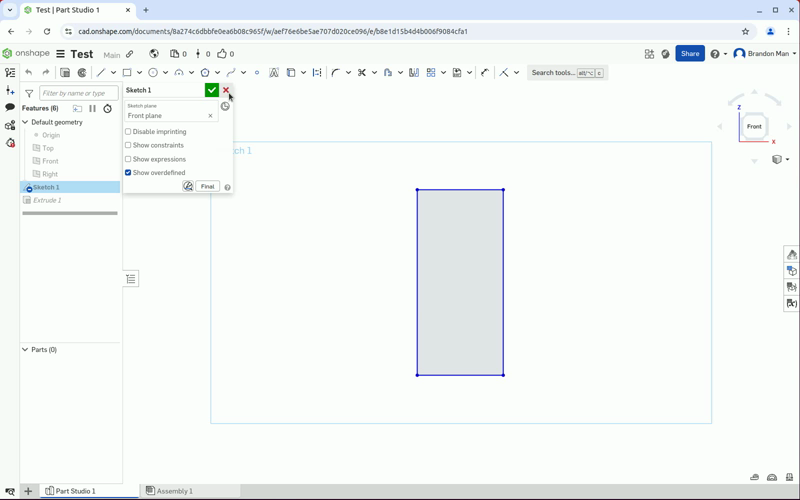
key(shift+s)
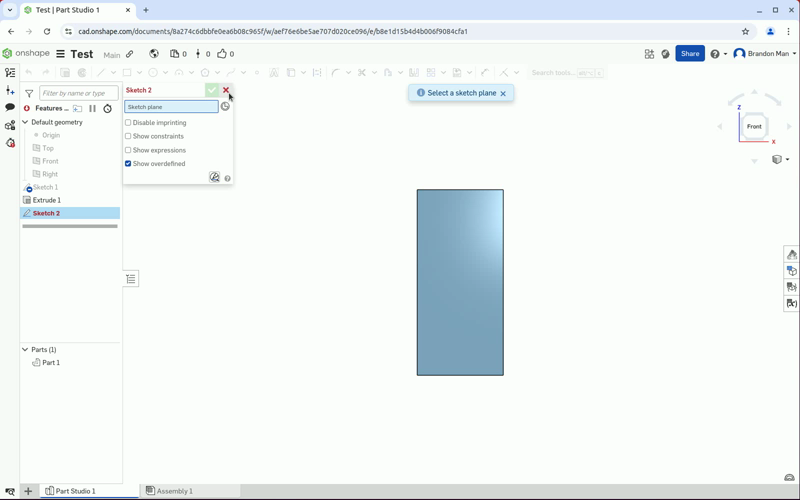
mouse_move(73, 163)
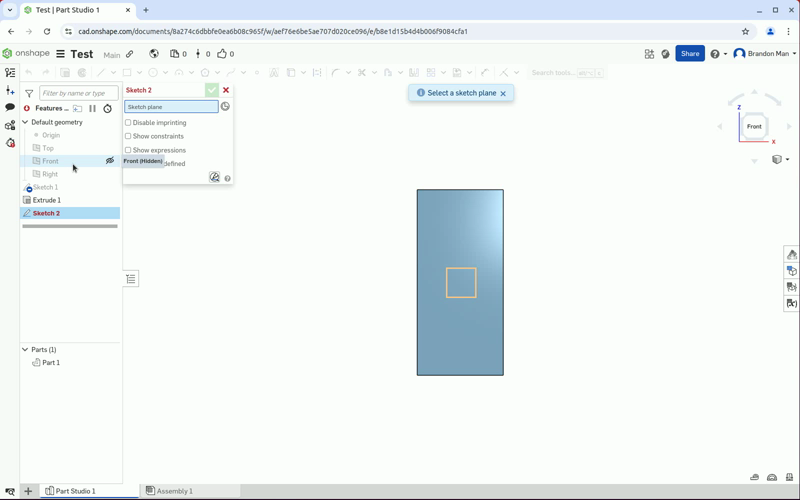
click(73, 163)
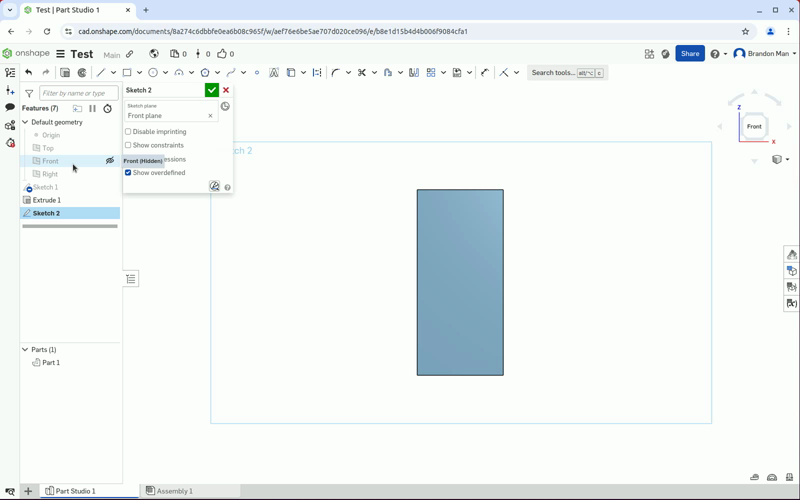
mouse_move(73, 352)
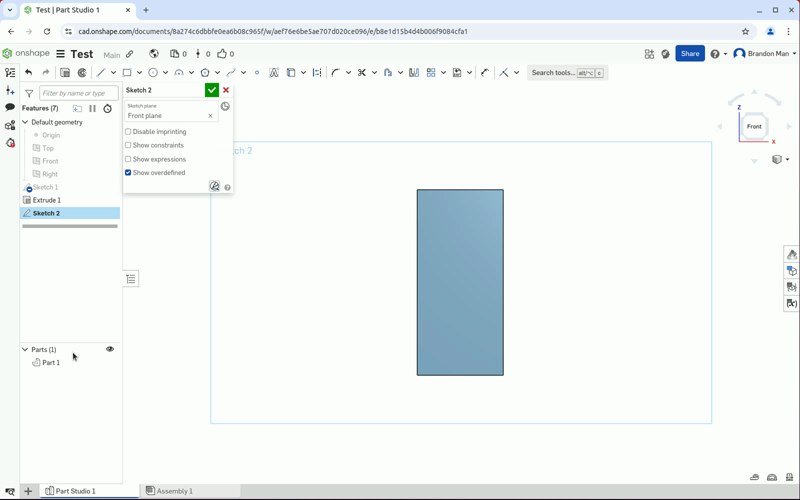
key(y)
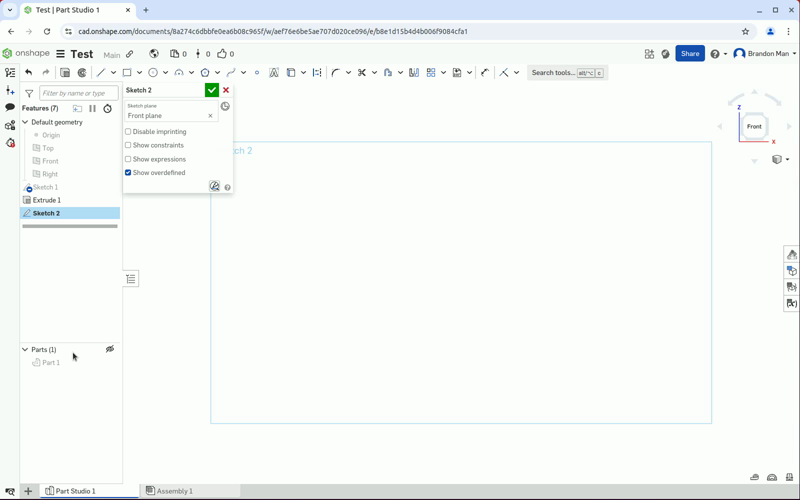
key(l)
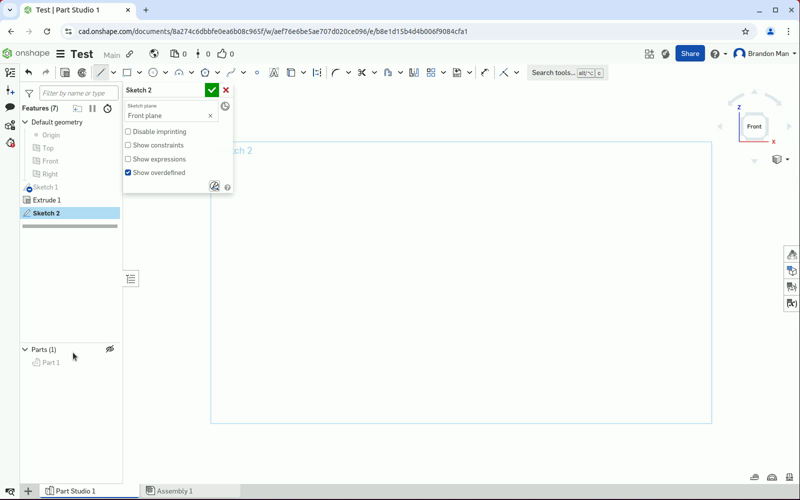
key_down(shift)
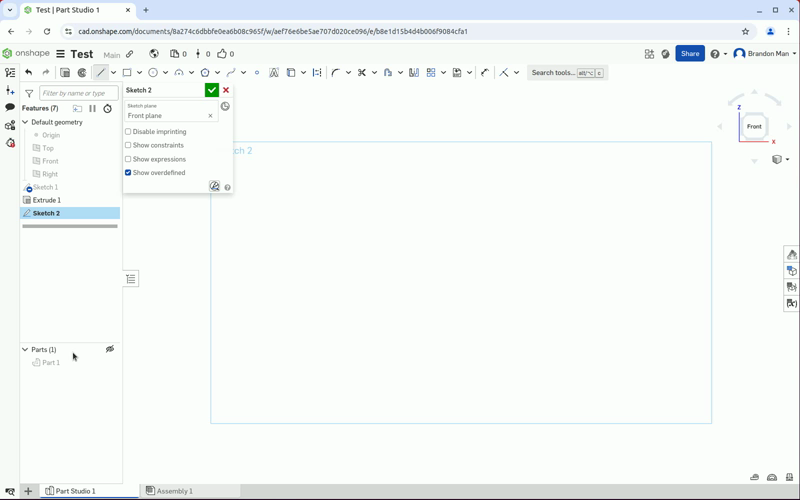
mouse_move(541, 375)
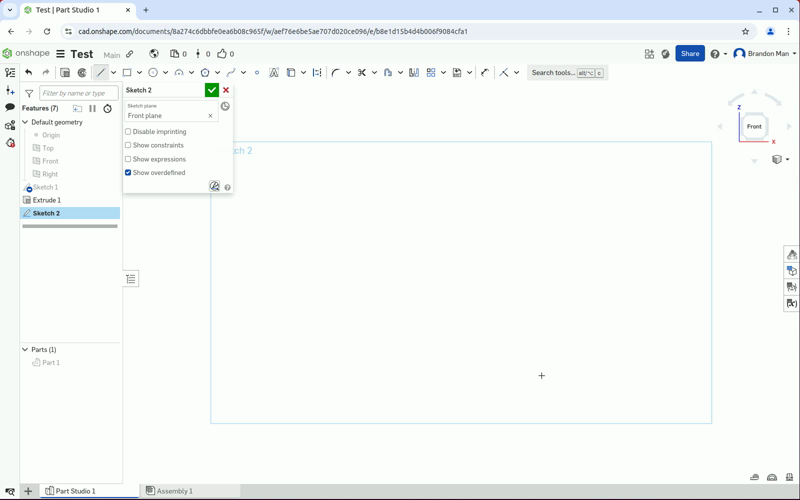
click(541, 375)
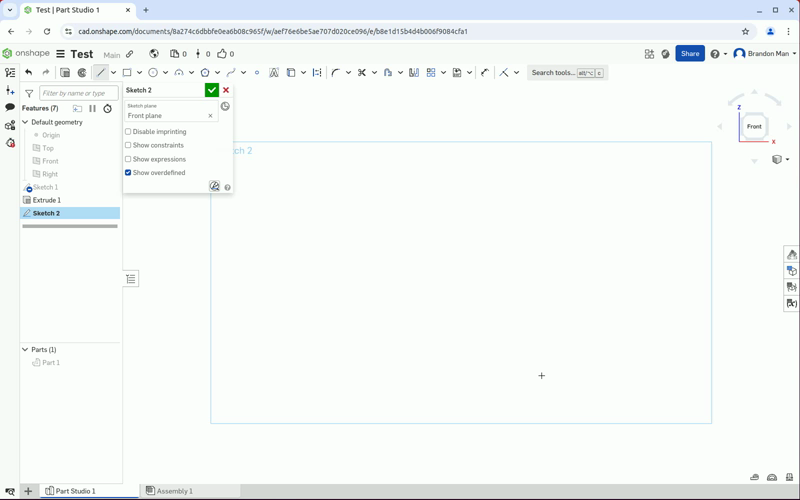
key_up(shift)
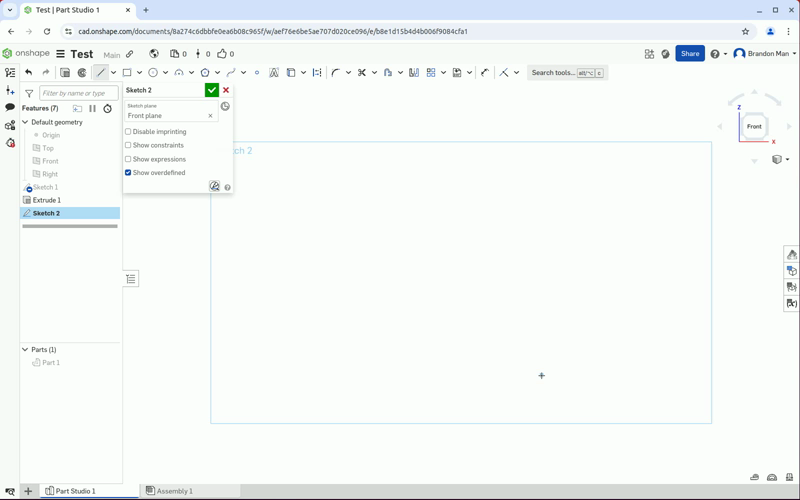
key_down(shift)
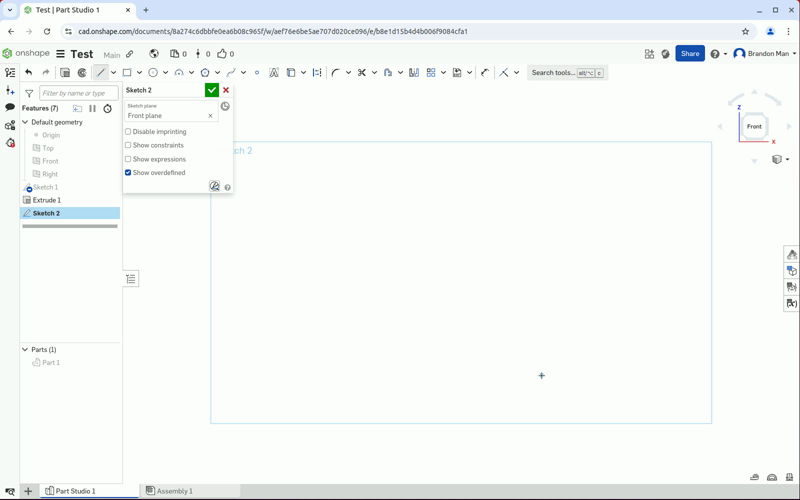
mouse_move(571, 375)
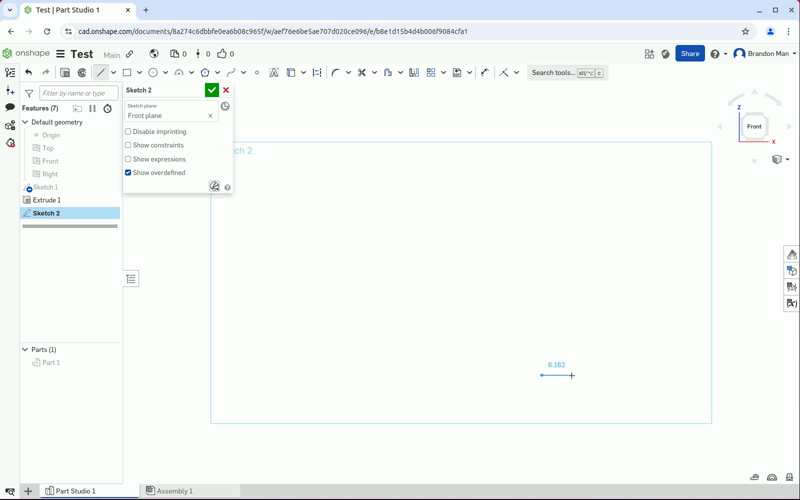
mouse_move(573, 375)
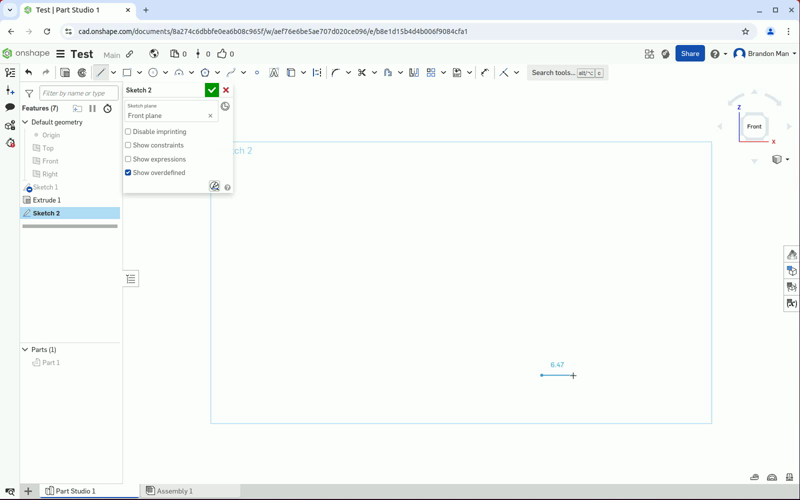
click(573, 375)
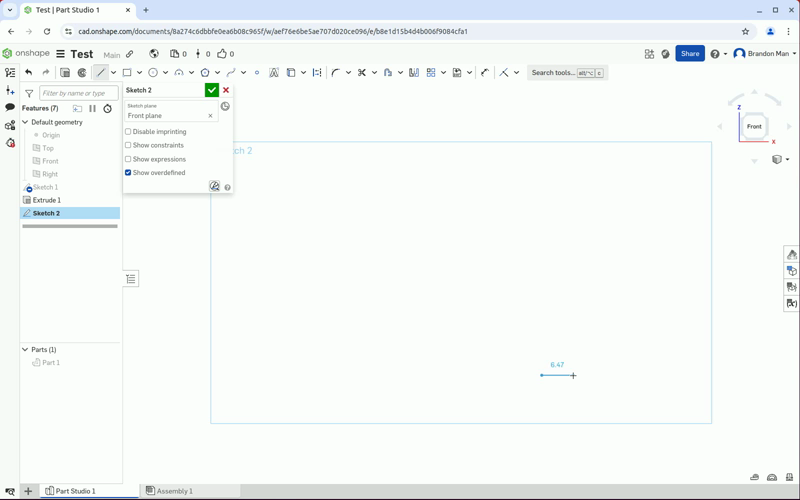
key_up(shift)
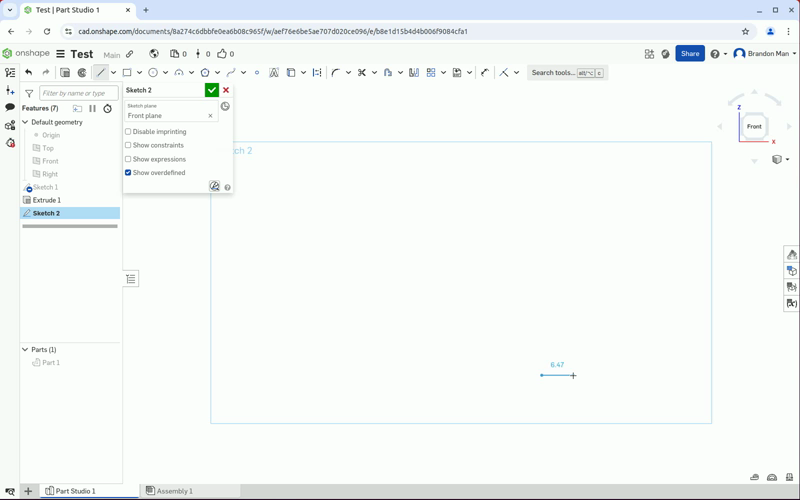
key_down(shift)
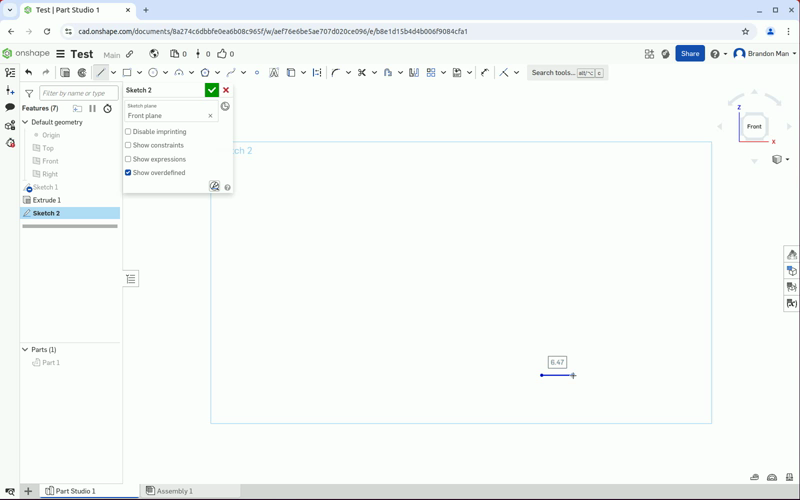
mouse_move(573, 189)
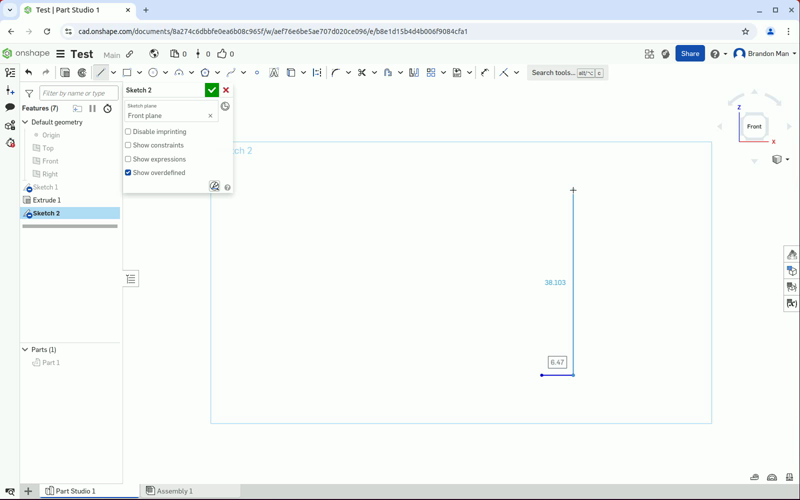
click(573, 189)
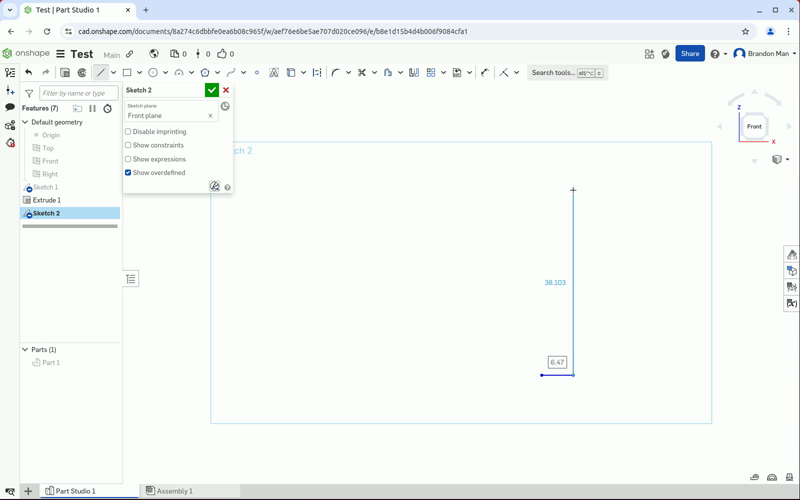
key_up(shift)
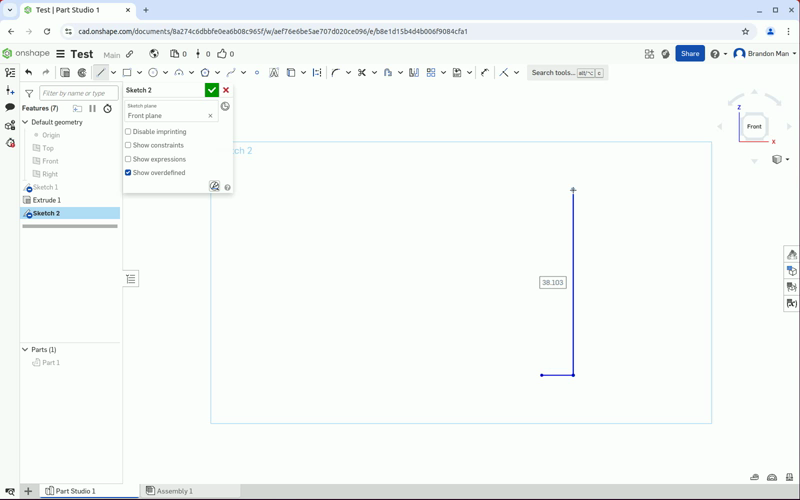
key_down(shift)
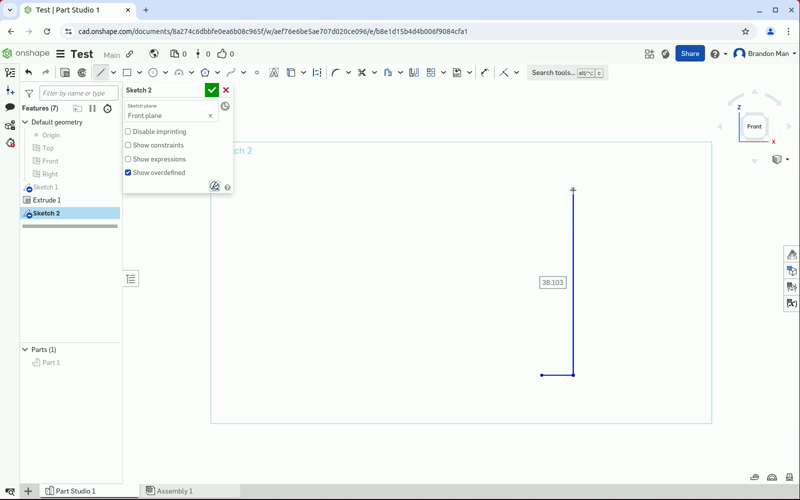
mouse_move(589, 189)
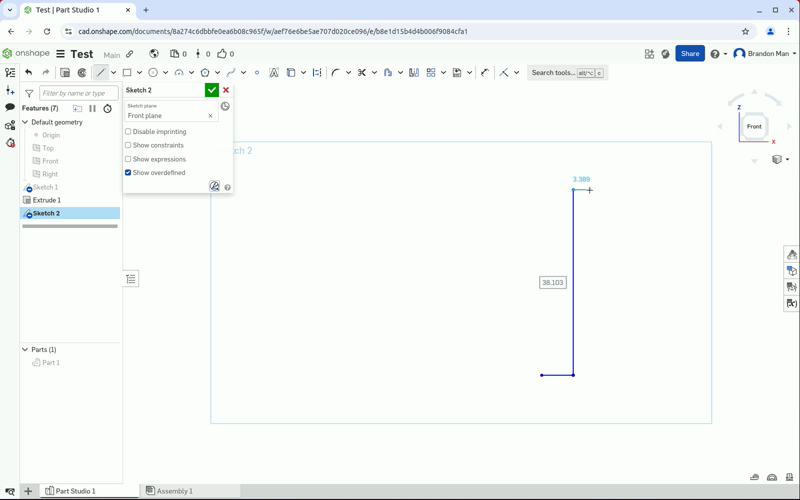
mouse_move(541, 189)
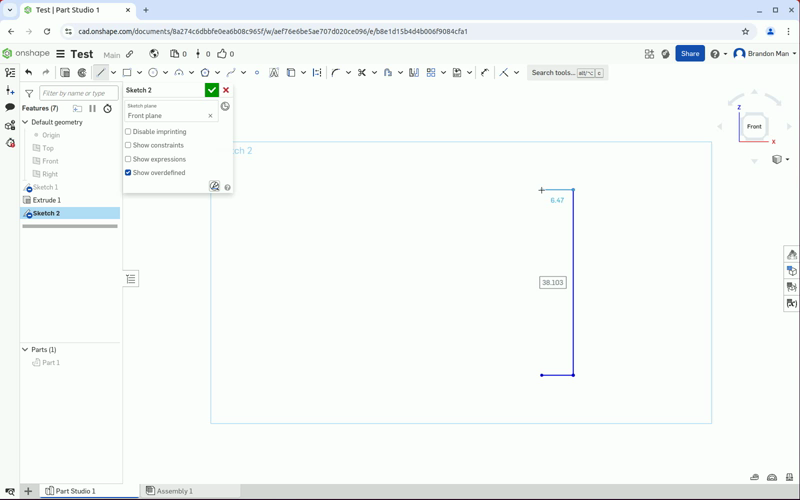
click(541, 189)
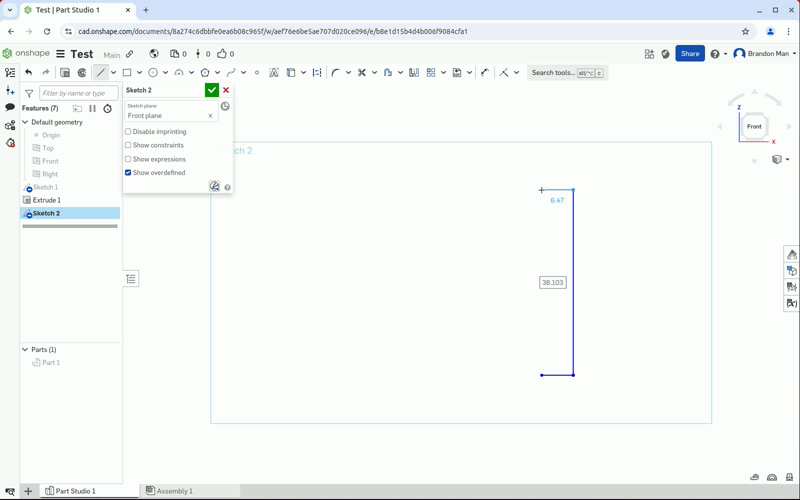
key_up(shift)
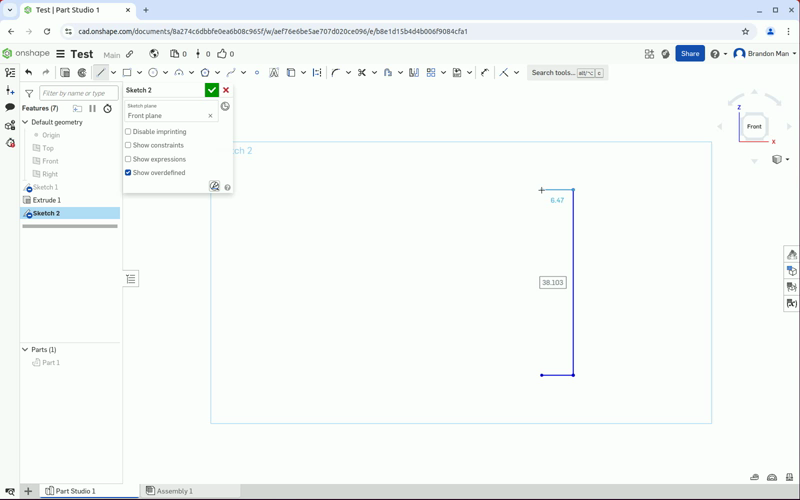
key_down(shift)
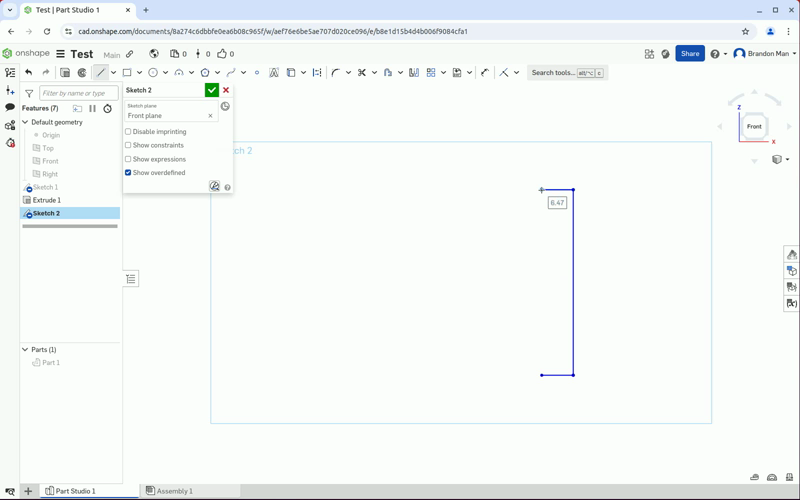
mouse_move(541, 375)
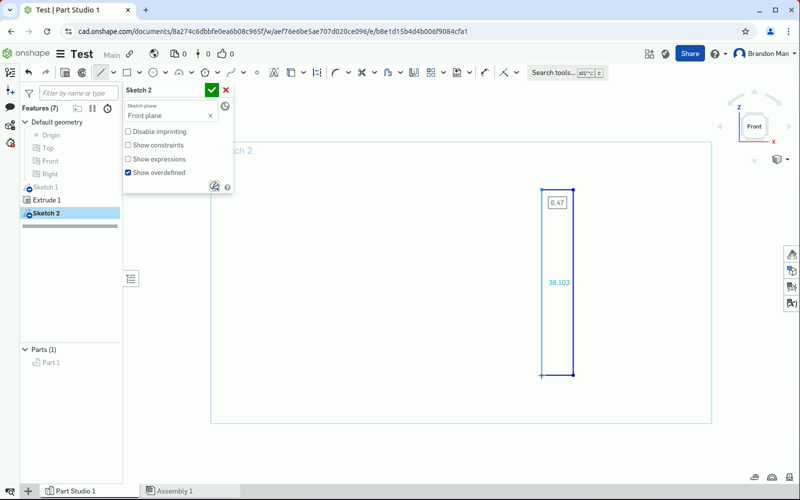
key_up(shift)
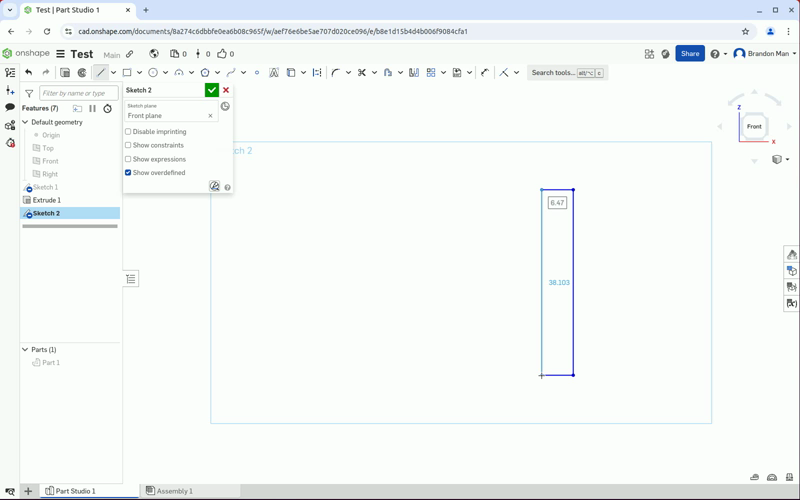
click(541, 375)
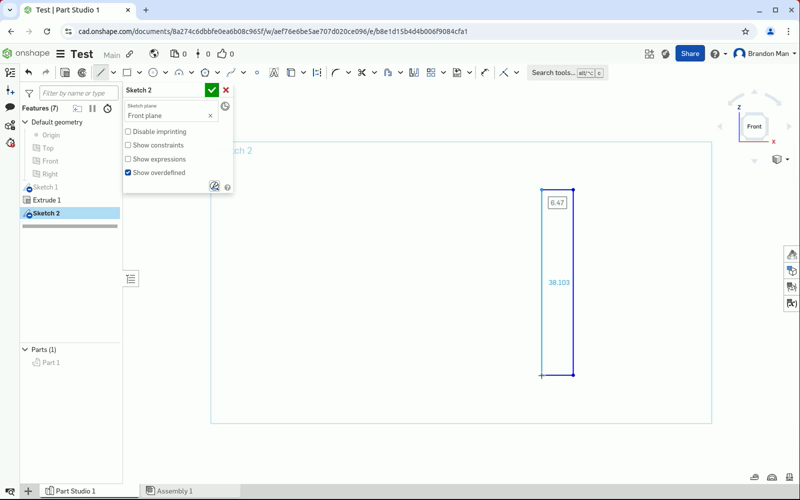
key(esc)
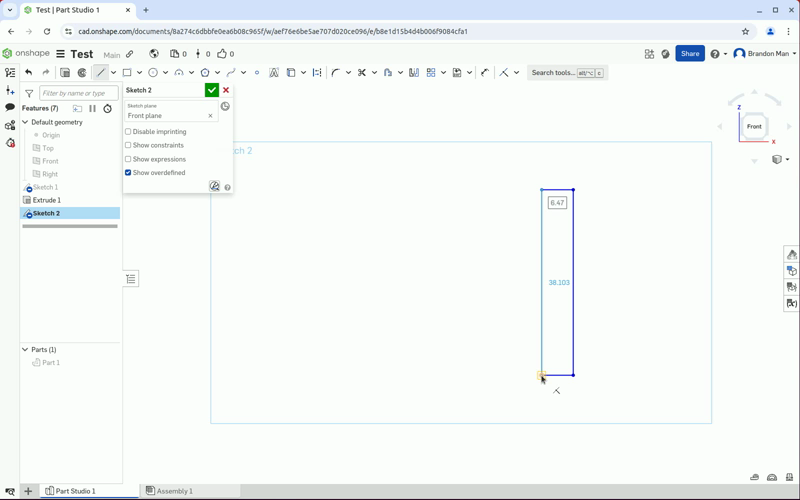
mouse_move(547, 305)
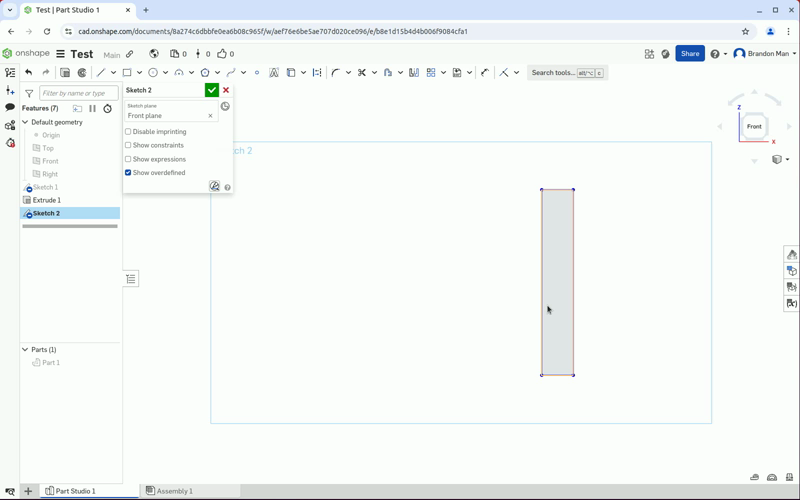
click(547, 305)
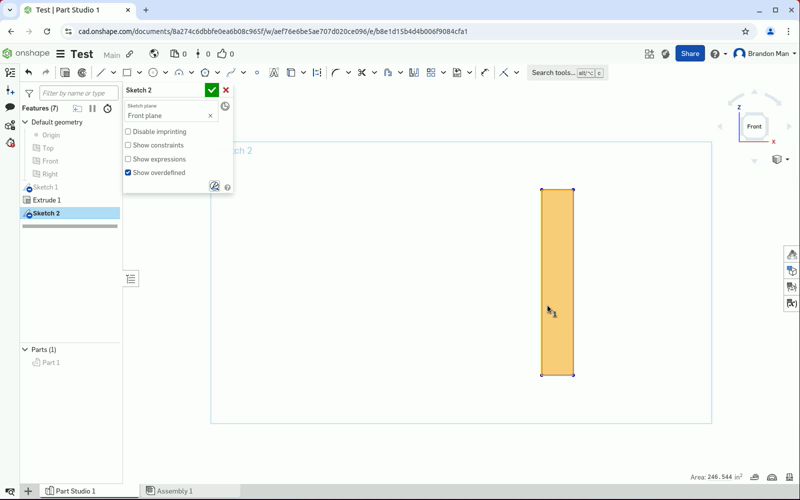
mouse_move(73, 352)
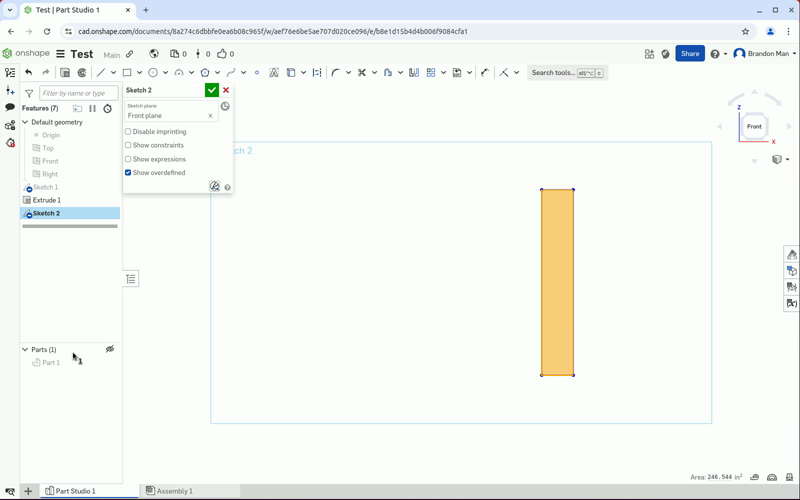
key(shift+y)
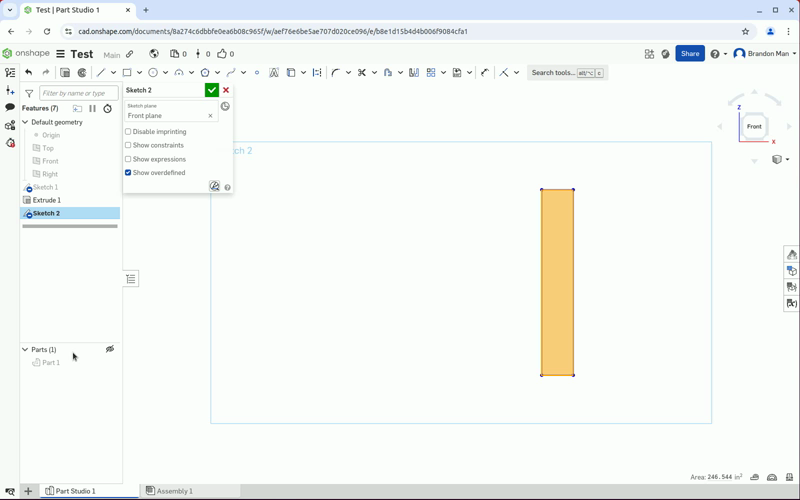
key(shift+e)
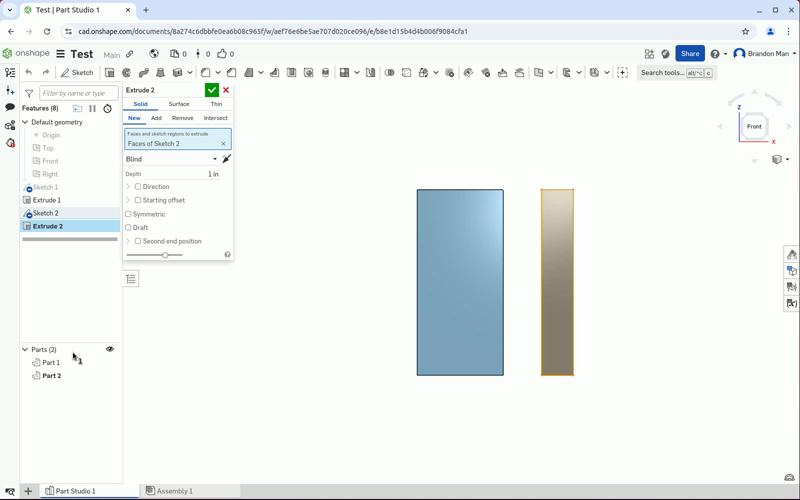
mouse_move(143, 106)
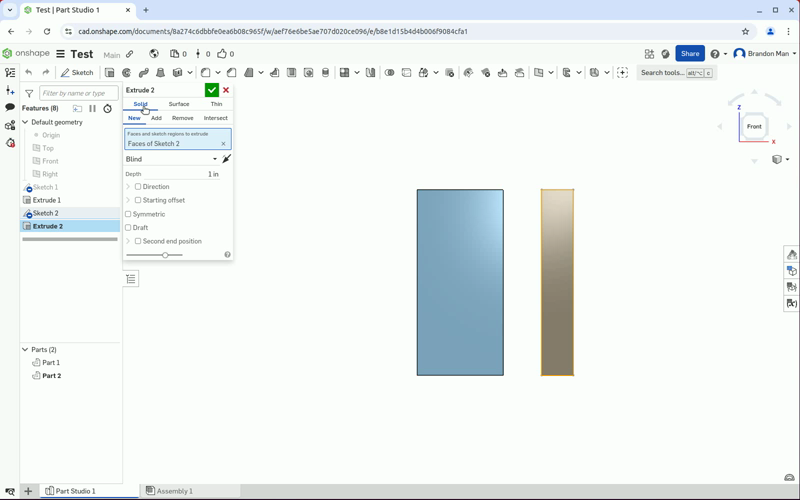
click(143, 106)
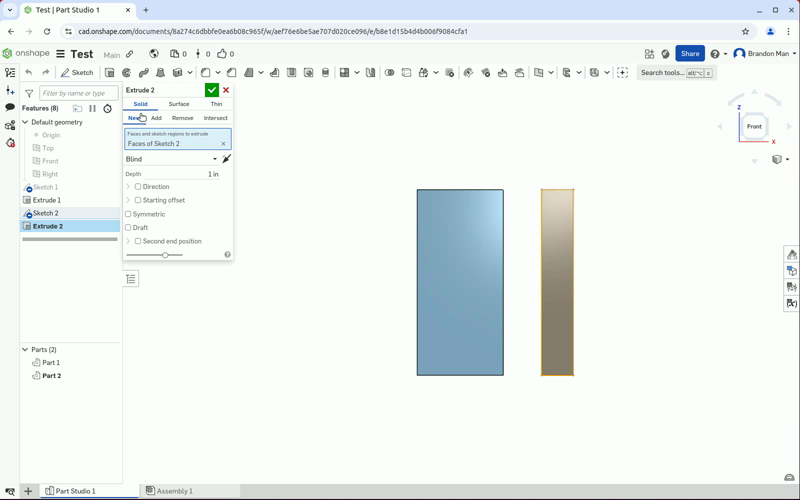
mouse_move(137, 120)
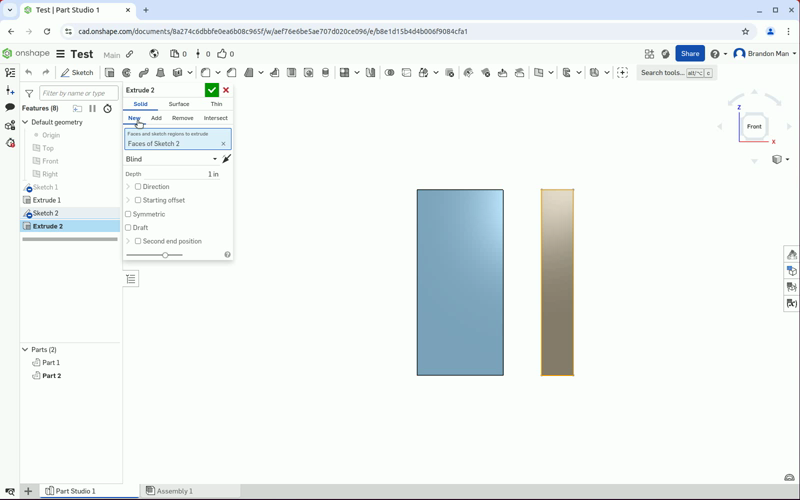
click(137, 120)
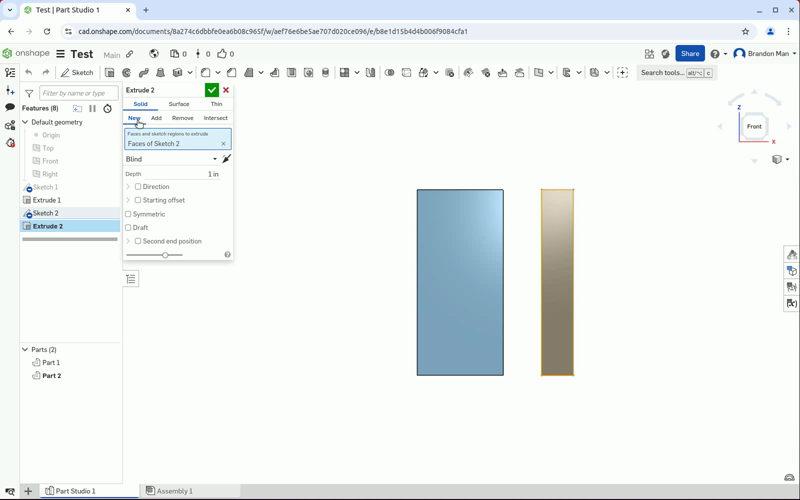
key(tab, 4)
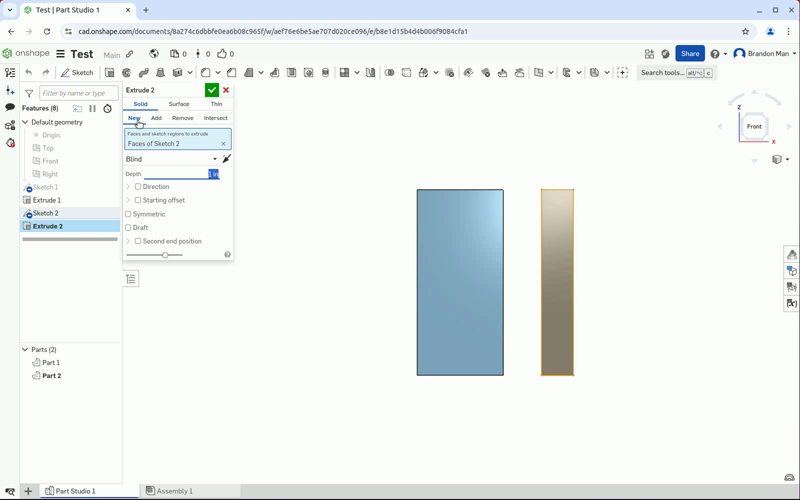
text(0.722)
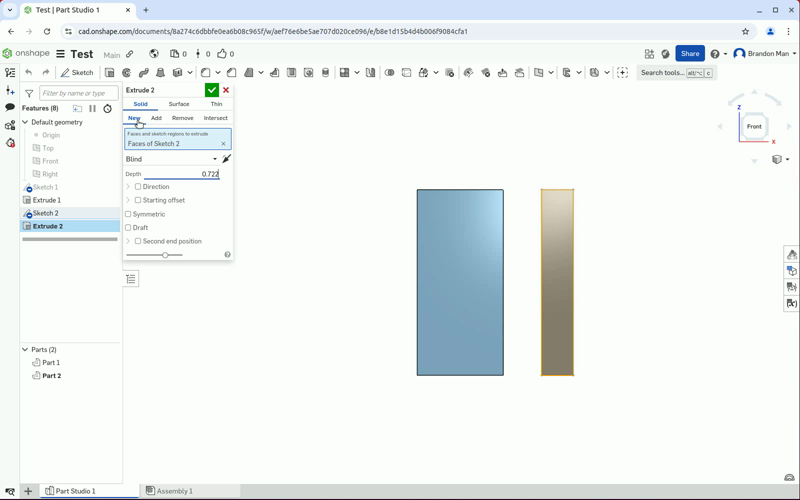
key(enter)
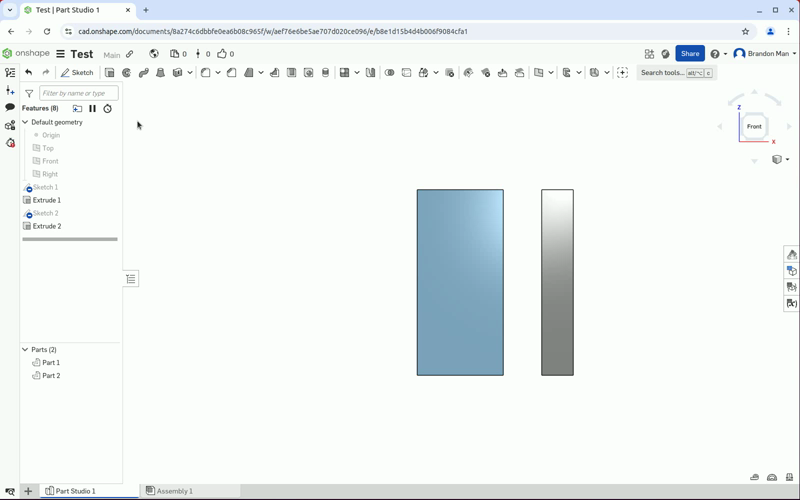
key(shift+h)
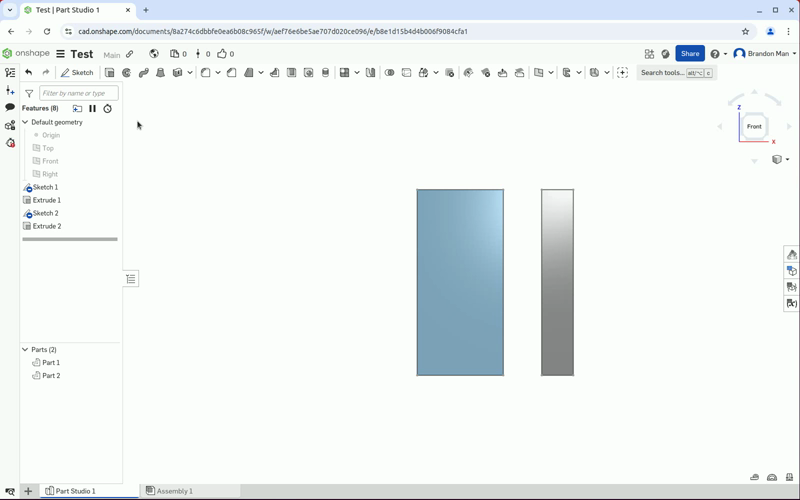
key(shift+h)
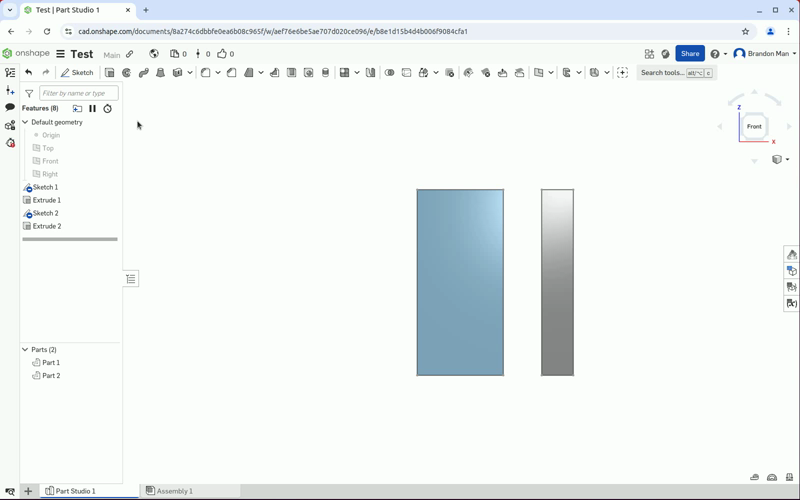
key(shift+7)
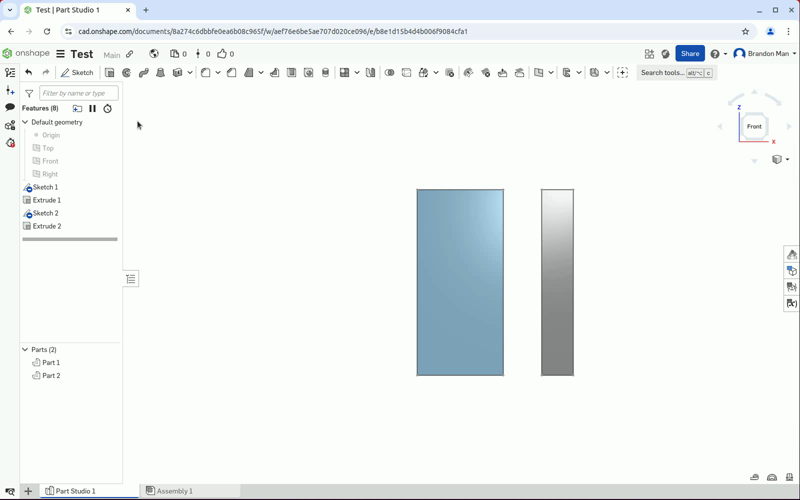
key(left, 2)
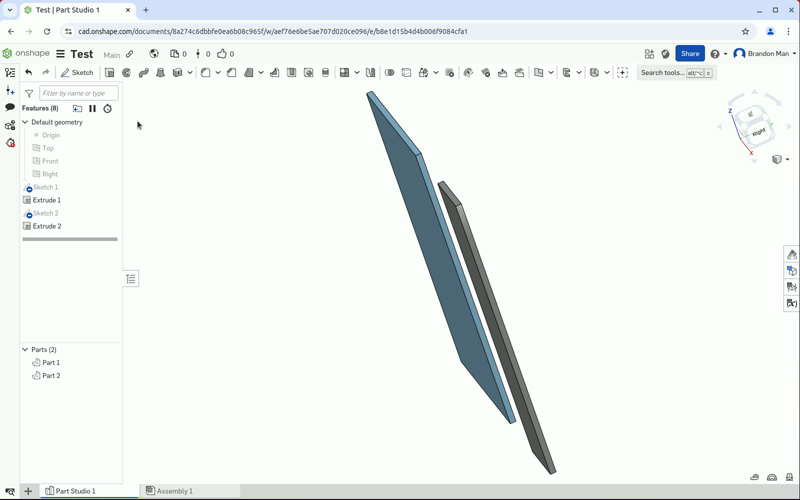
key(down, 2)
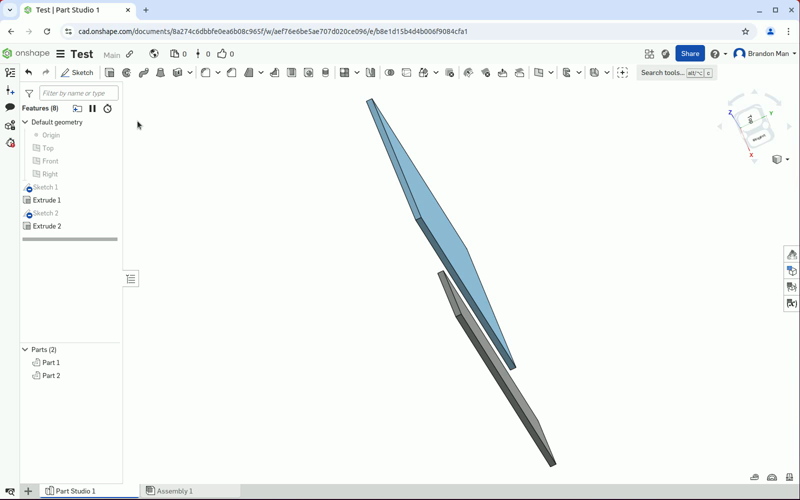
key(up, 2)
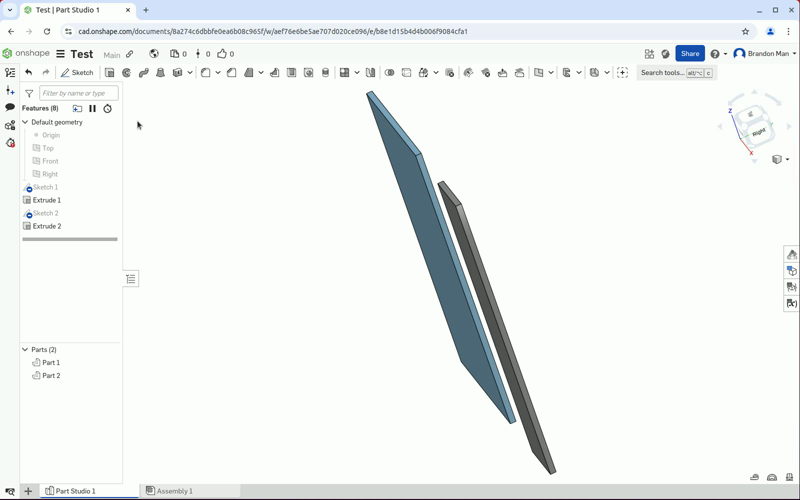
key(right, 2)
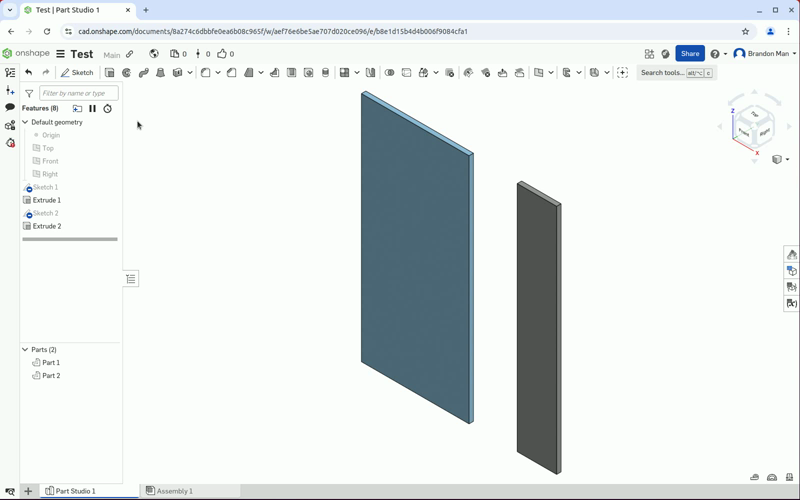
mouse_move(73, 189)
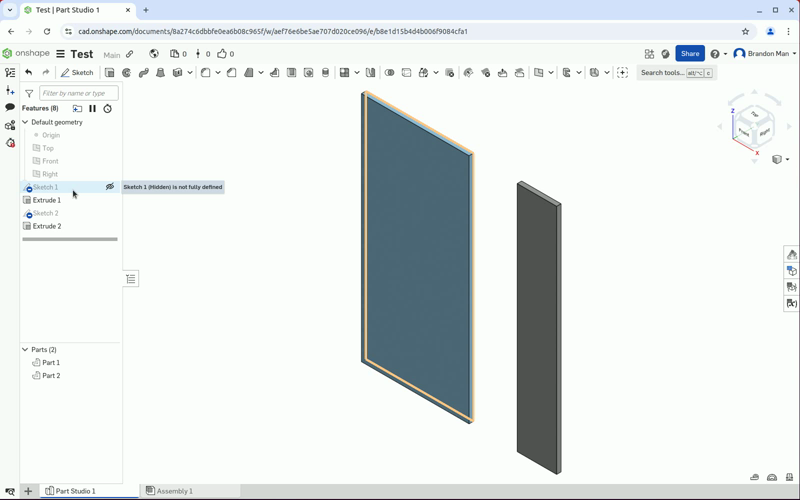
click(73, 189)